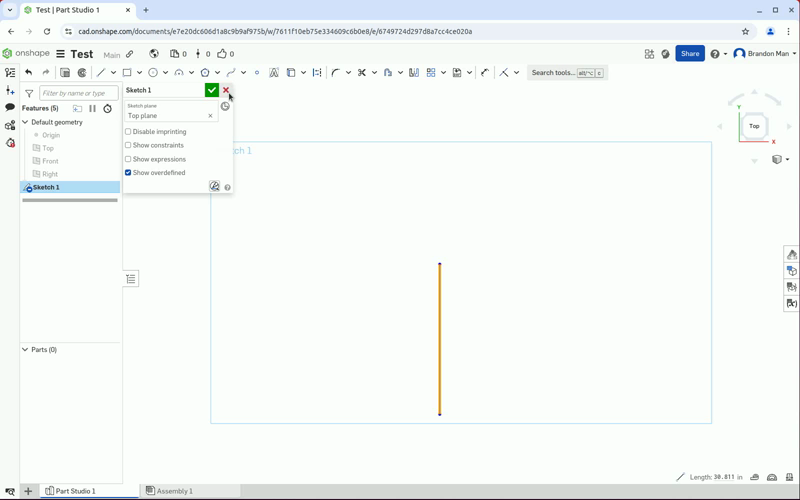
key(shift+h)
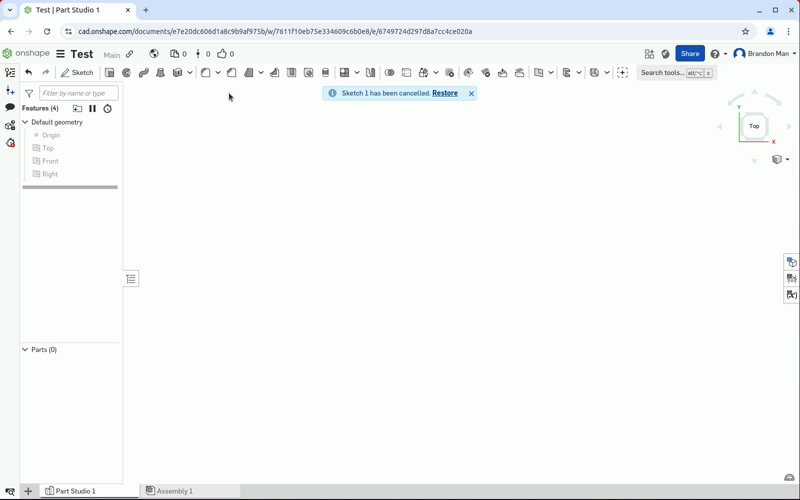
mouse_move(73, 352)
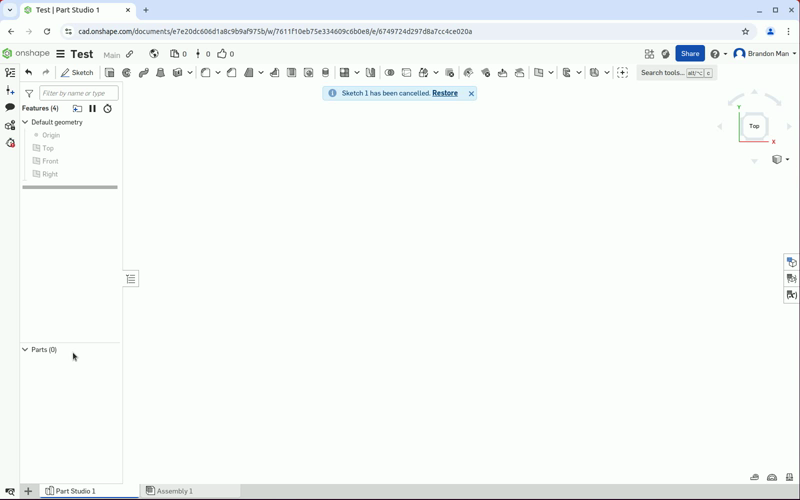
key(y)
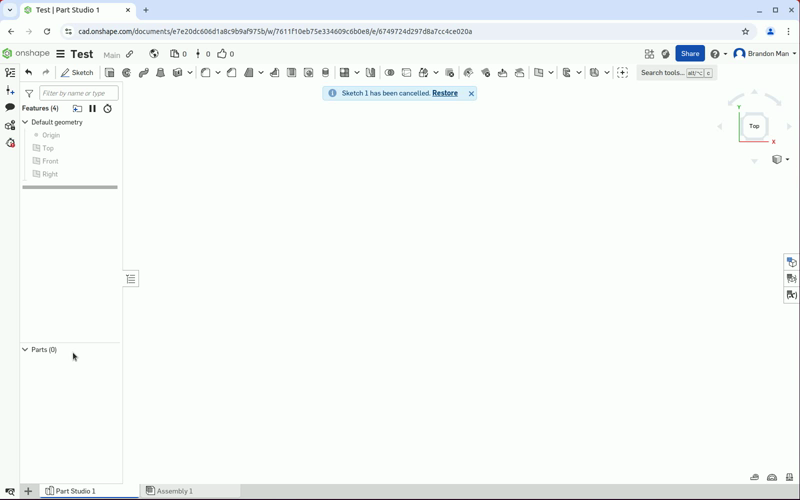
key(shift+p)
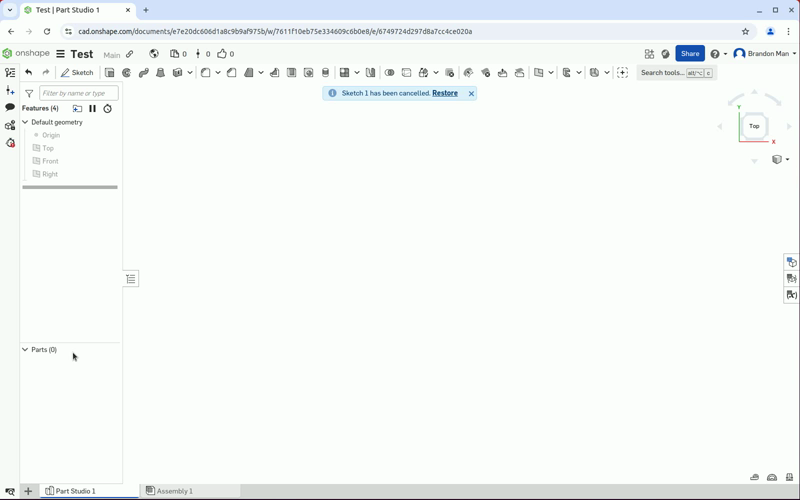
key(space)
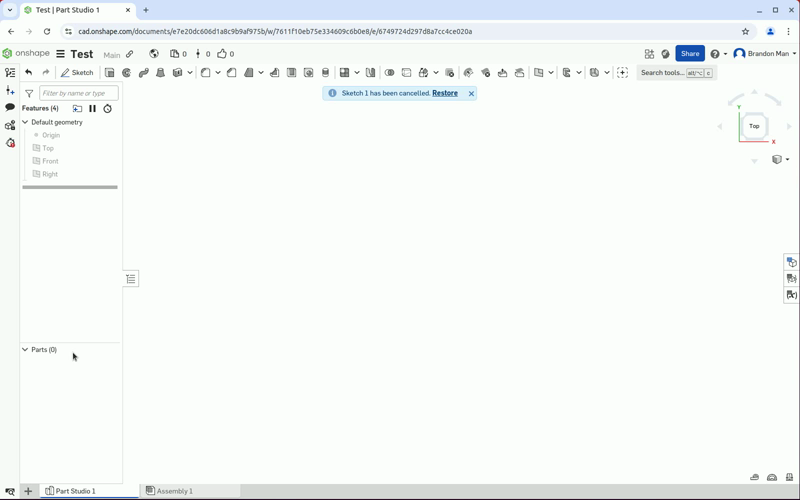
key_down(shift)
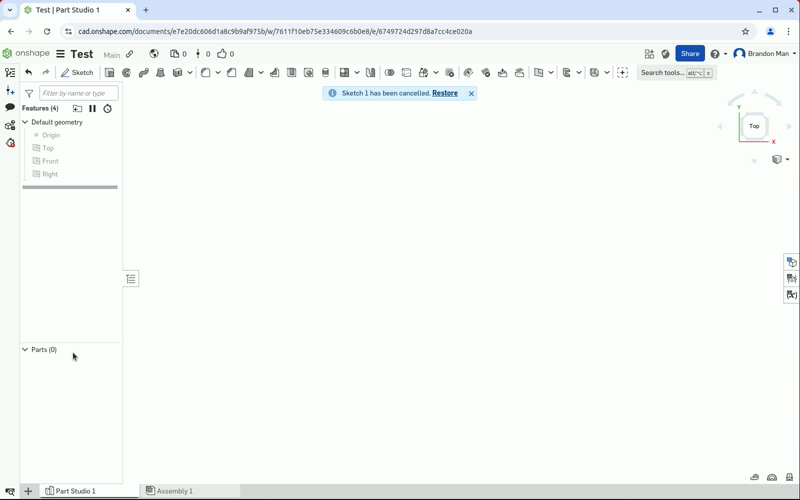
key(up)
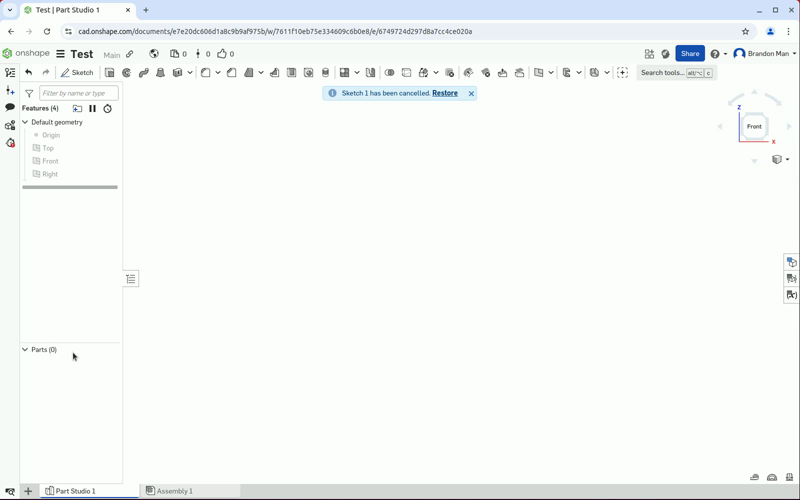
key_up(shift)
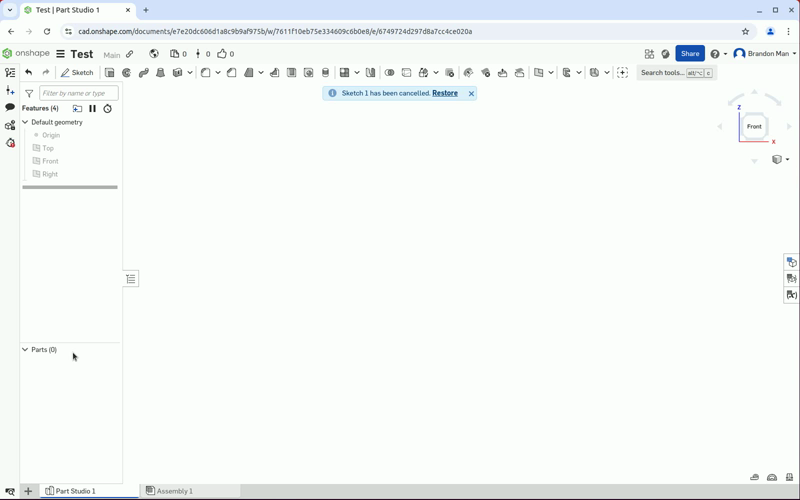
mouse_move(73, 352)
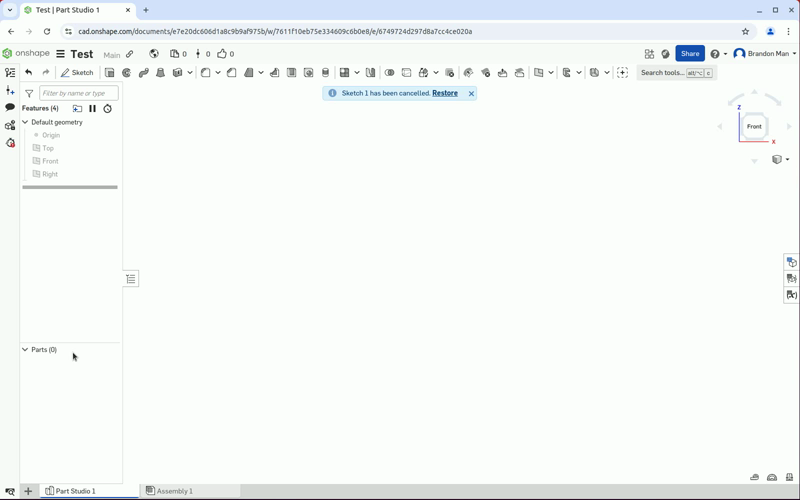
key(shift+y)
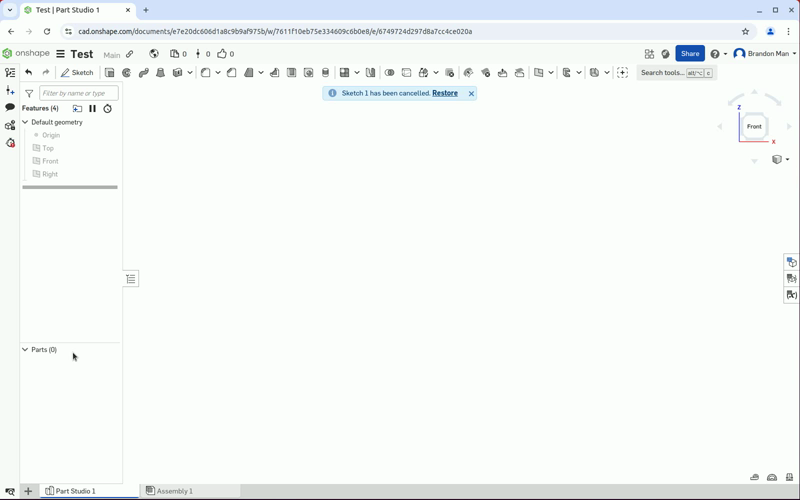
key(shift+s)
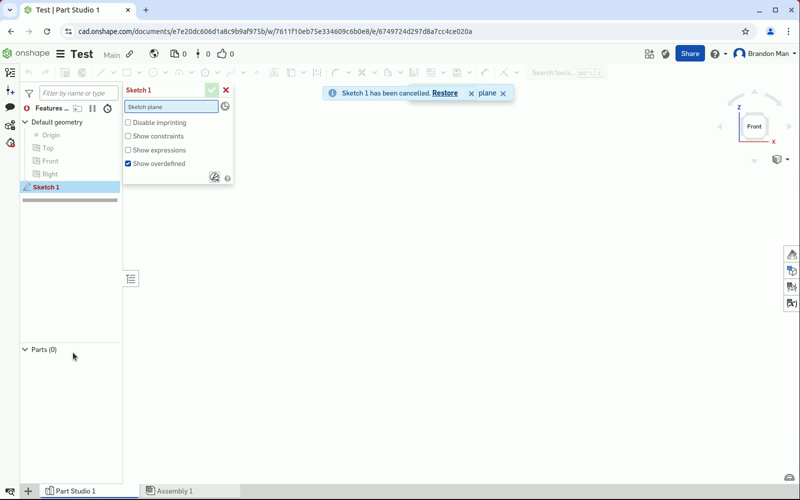
mouse_move(73, 163)
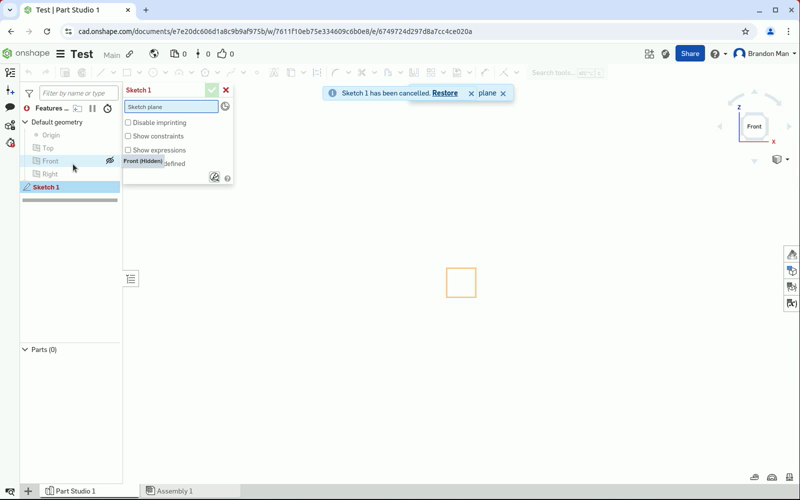
click(73, 163)
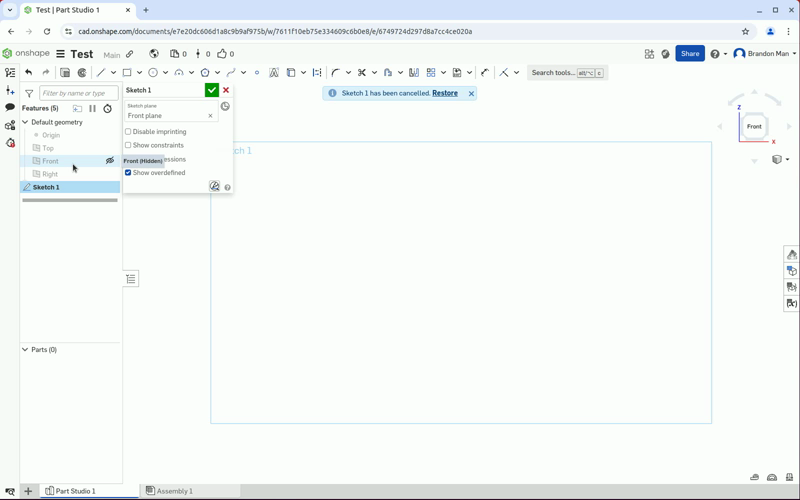
mouse_move(73, 352)
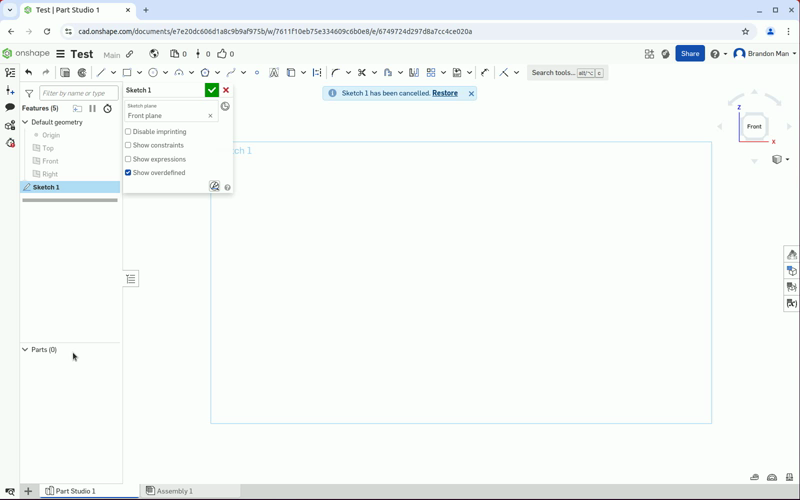
key(y)
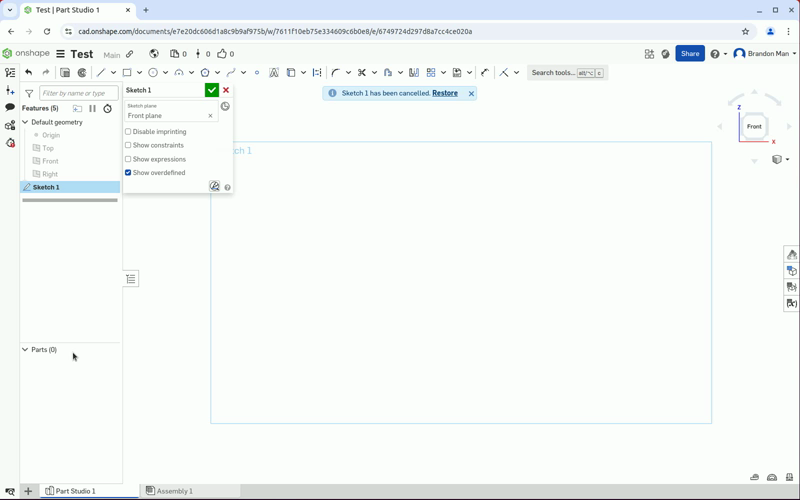
key(a)
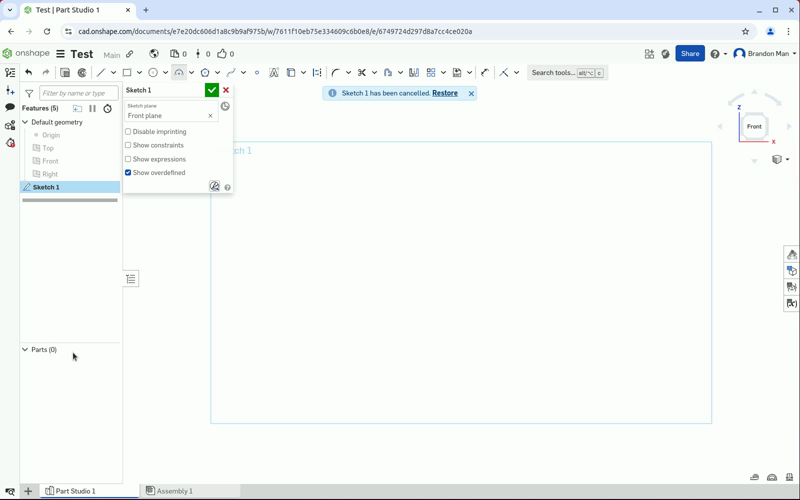
key_down(shift)
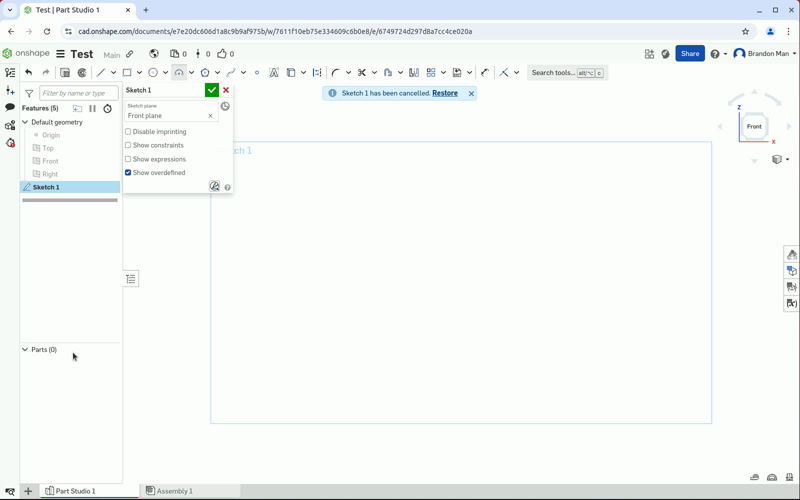
mouse_move(398, 349)
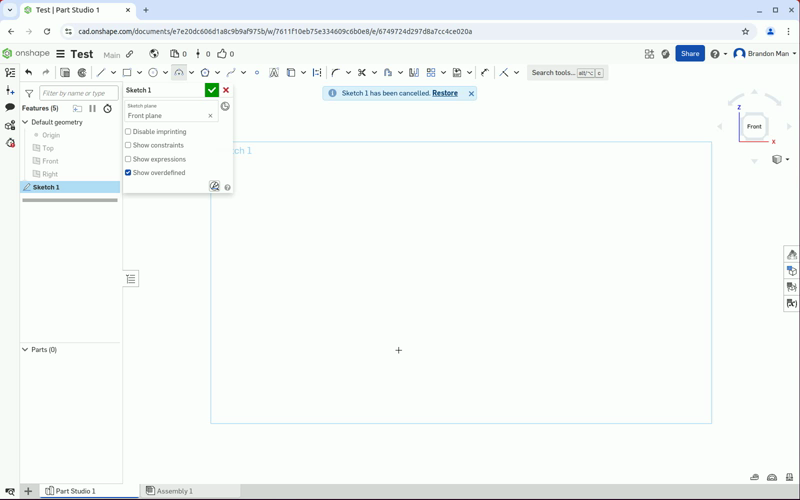
click(398, 349)
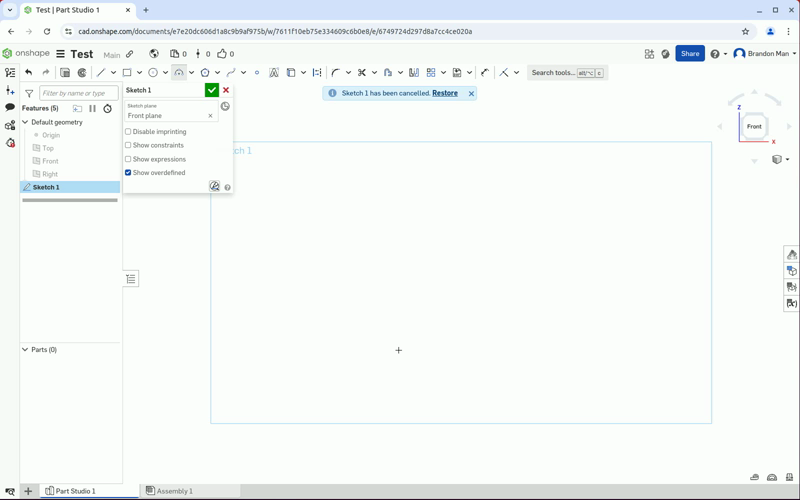
key_up(shift)
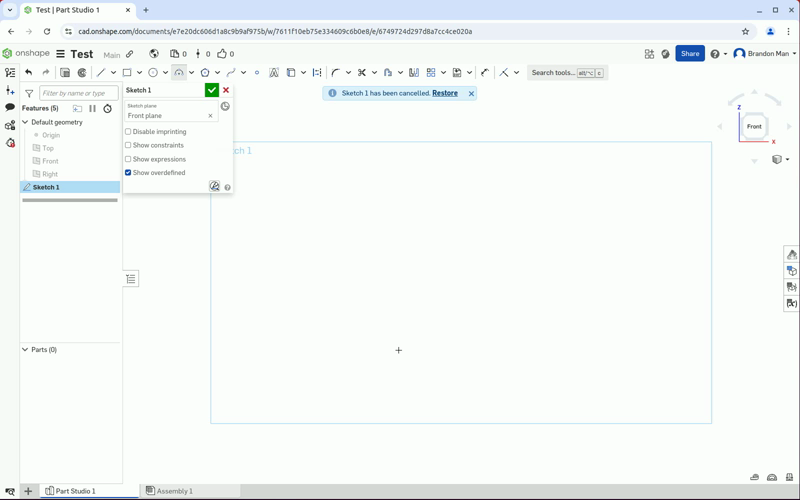
key_down(shift)
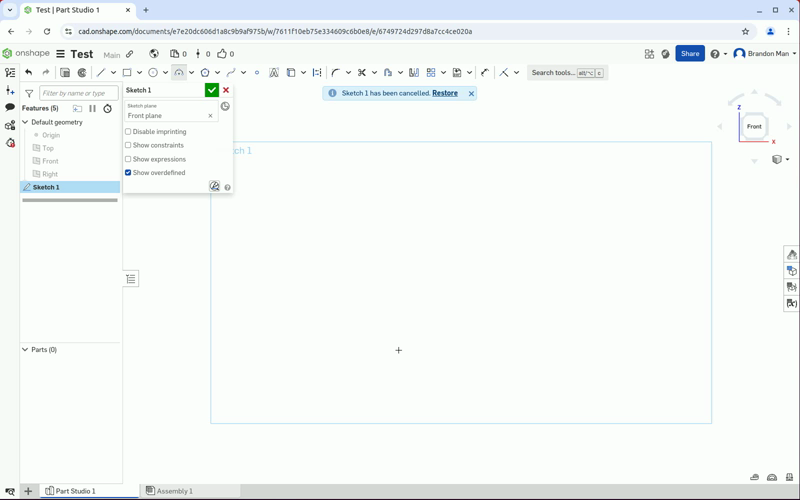
mouse_move(488, 349)
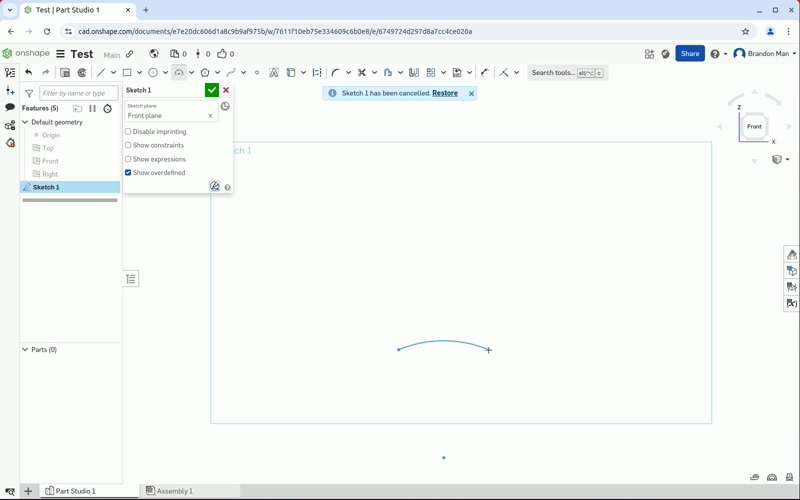
click(488, 349)
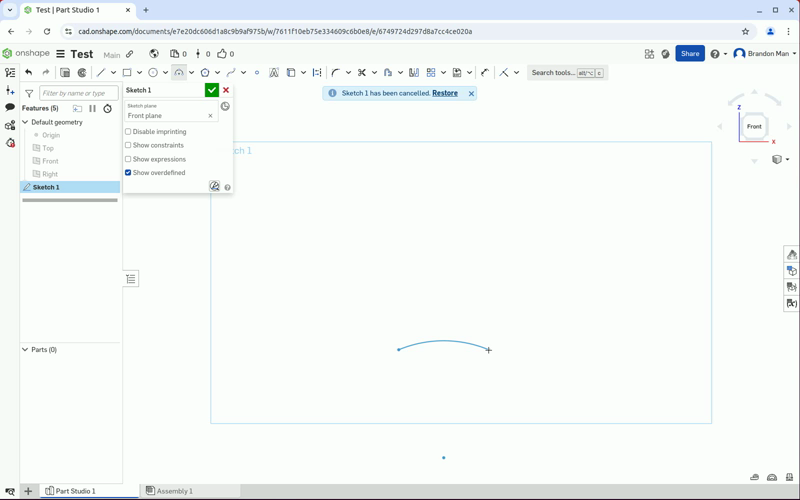
mouse_move(443, 394)
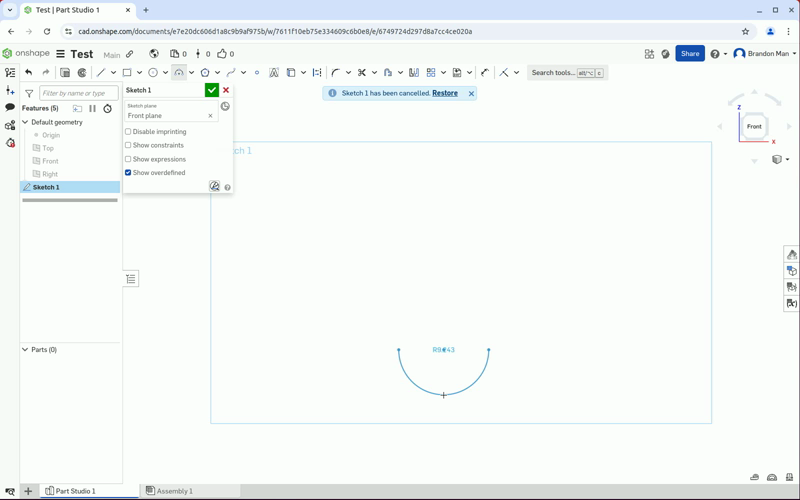
click(443, 394)
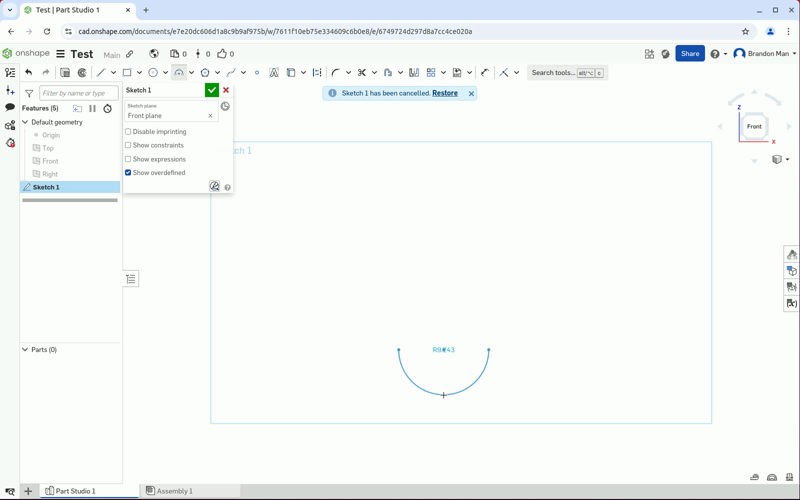
key_up(shift)
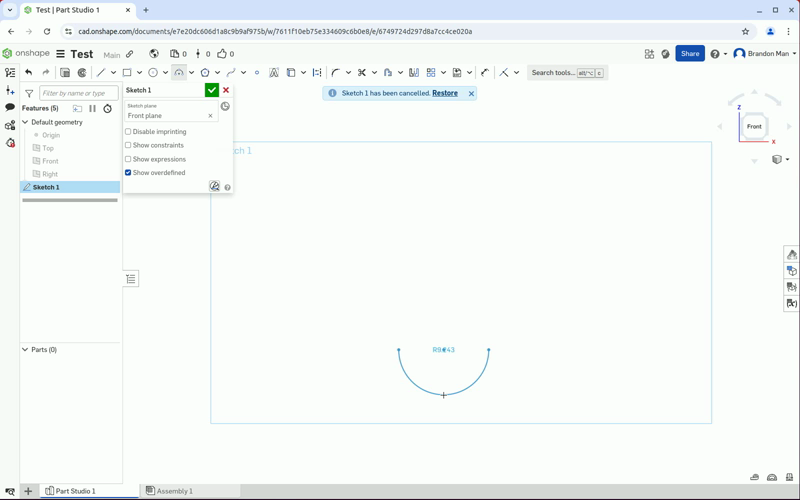
key(esc)
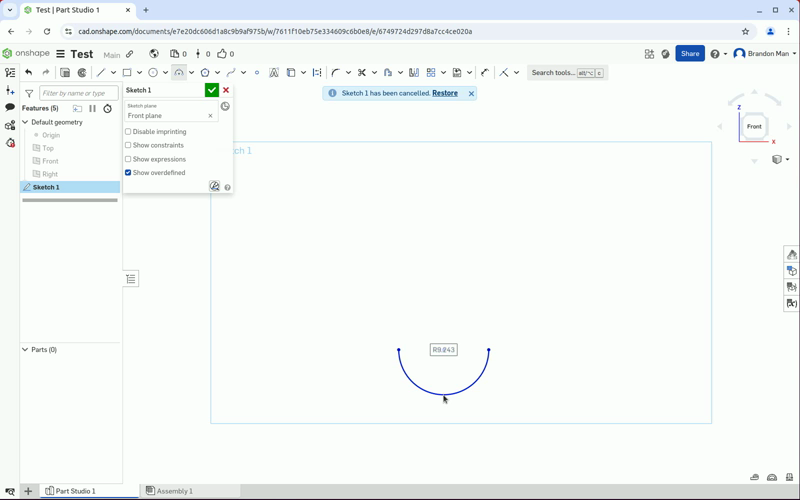
key(l)
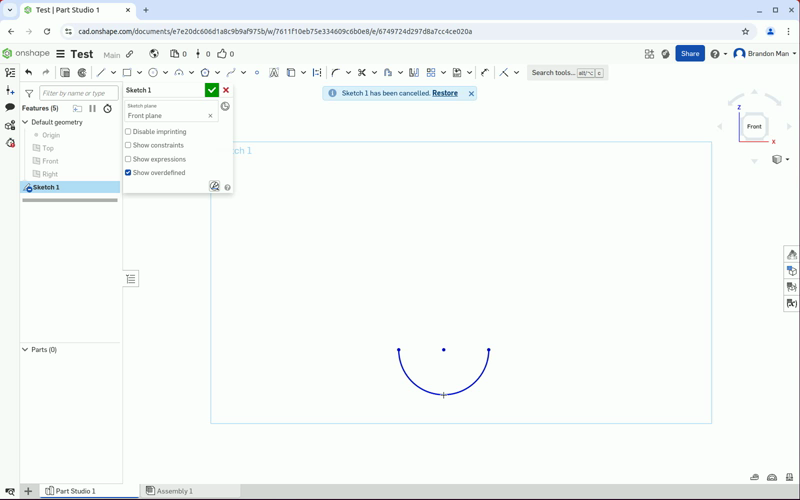
mouse_move(488, 349)
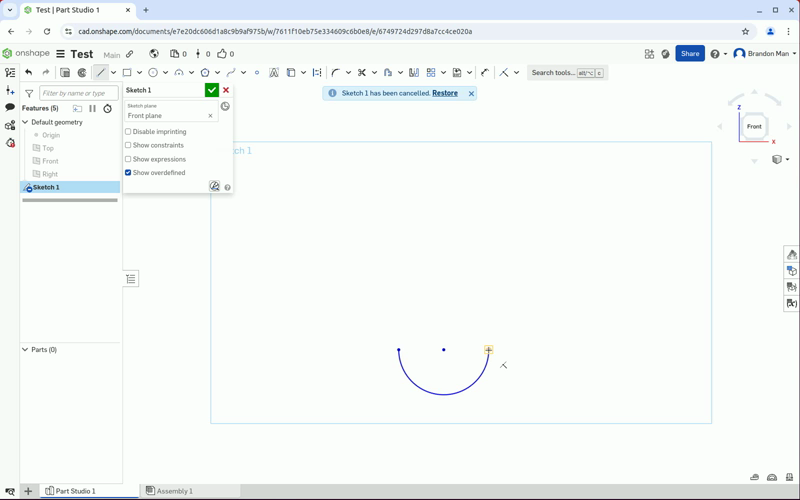
click(488, 349)
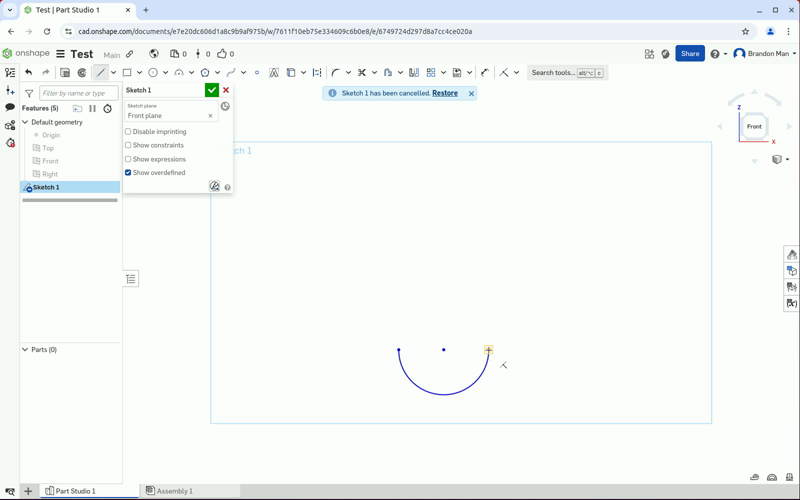
key_down(shift)
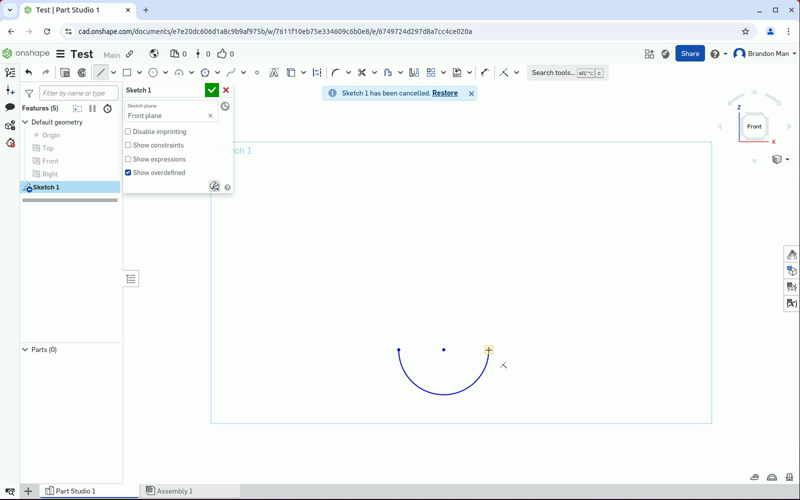
mouse_move(488, 236)
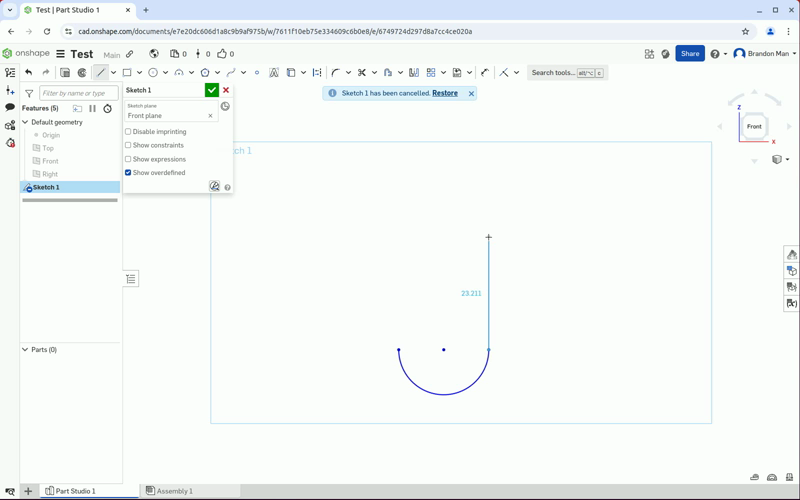
click(488, 236)
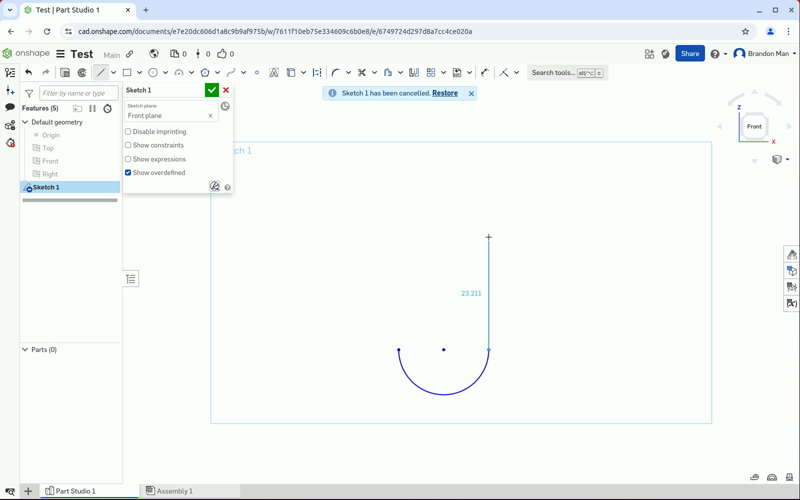
key_up(shift)
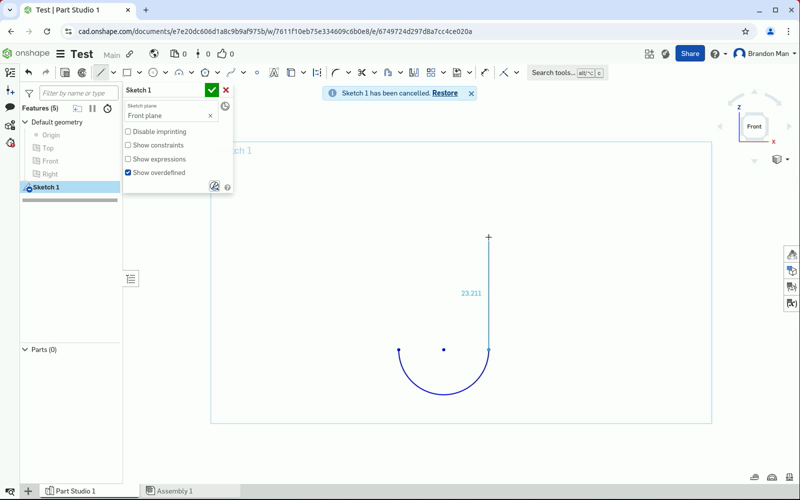
key(esc)
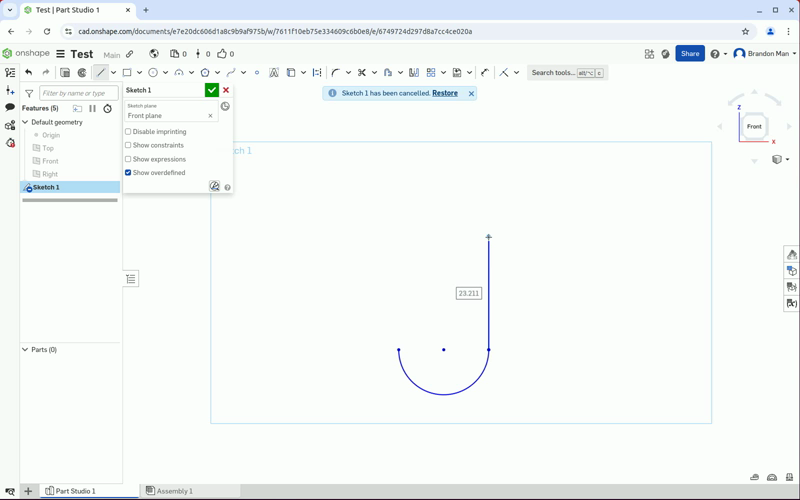
key(a)
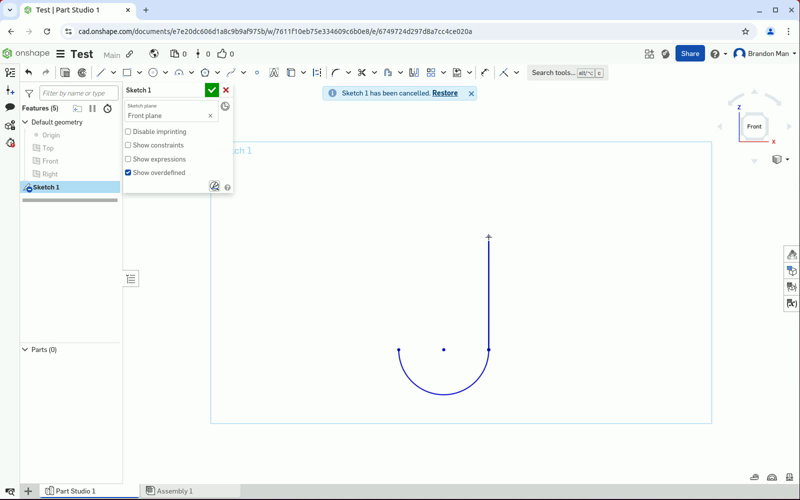
mouse_move(488, 236)
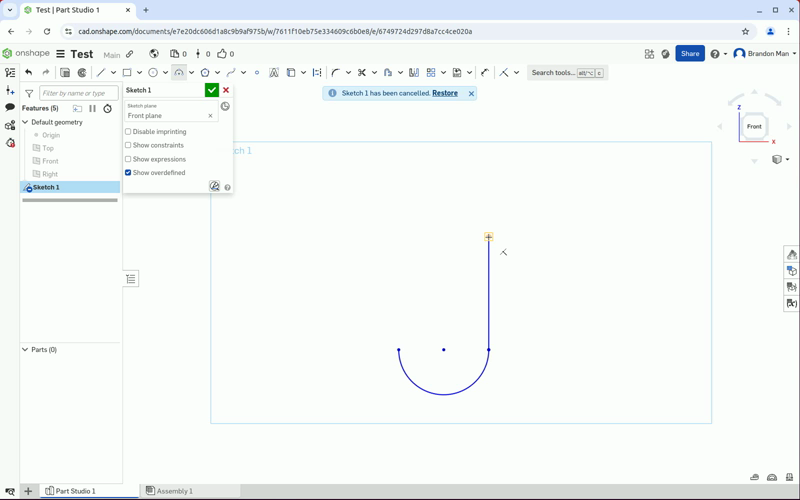
click(488, 236)
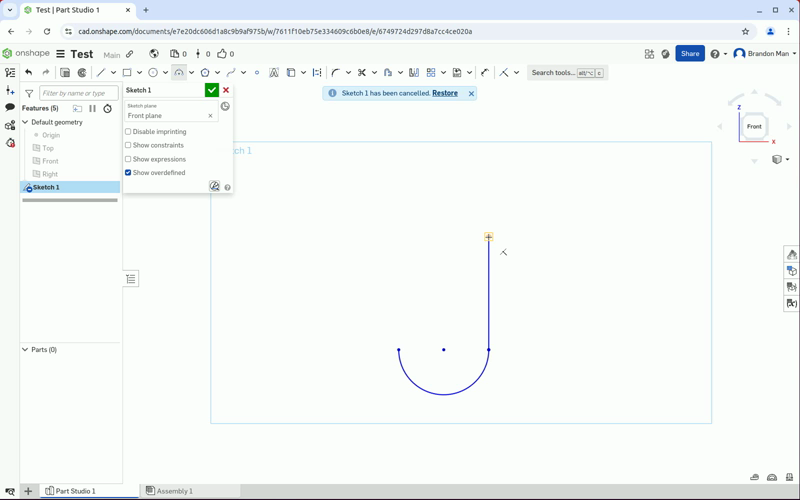
key_down(shift)
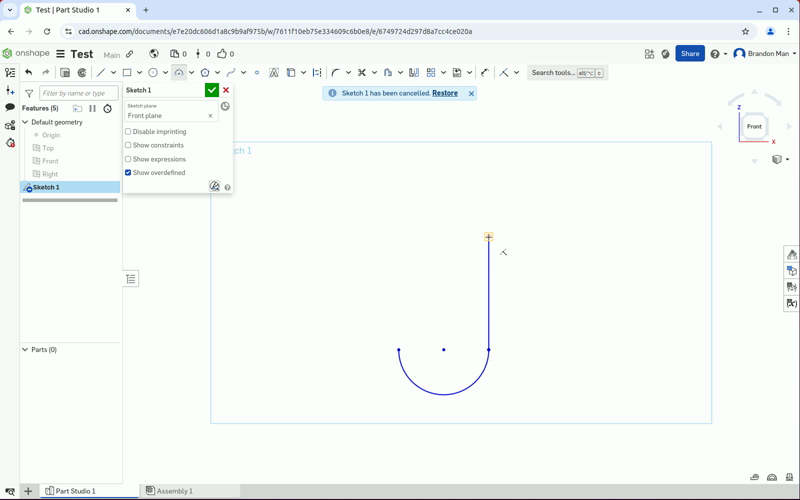
mouse_move(398, 236)
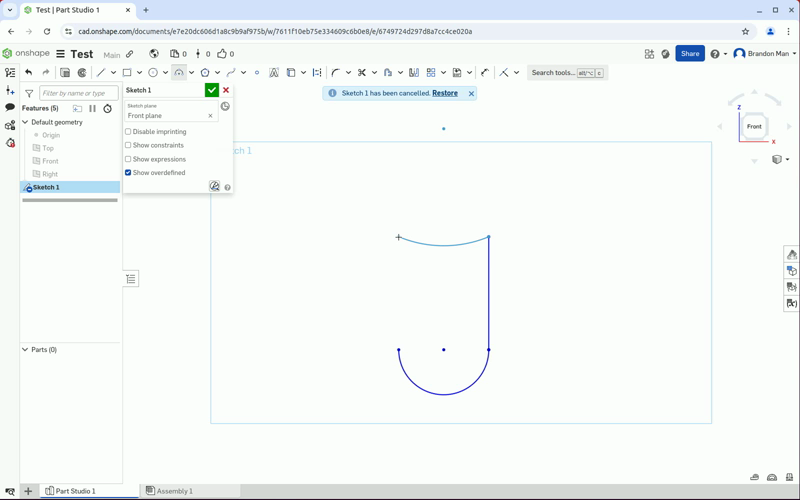
click(398, 236)
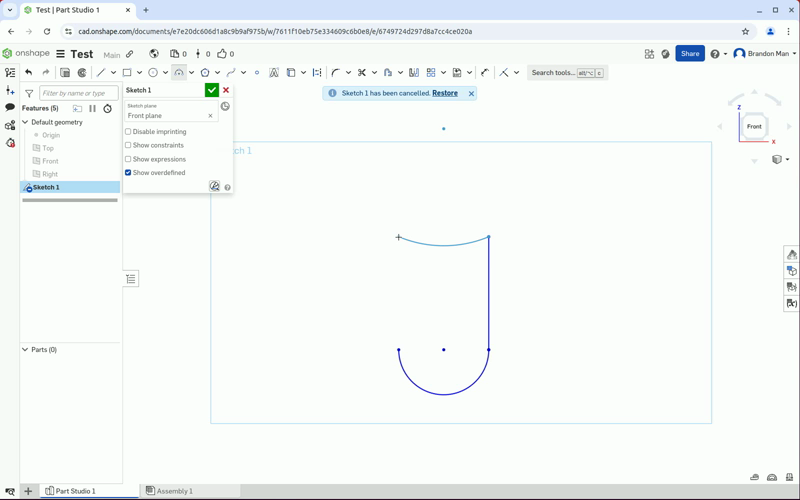
mouse_move(443, 281)
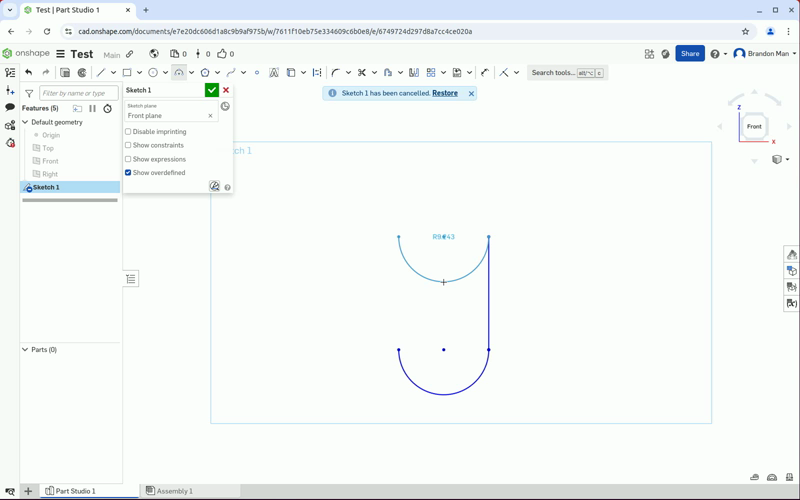
click(443, 281)
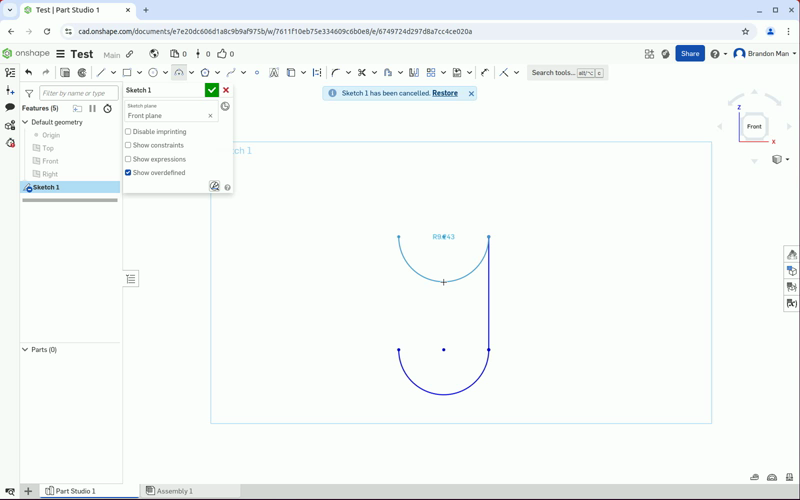
key_up(shift)
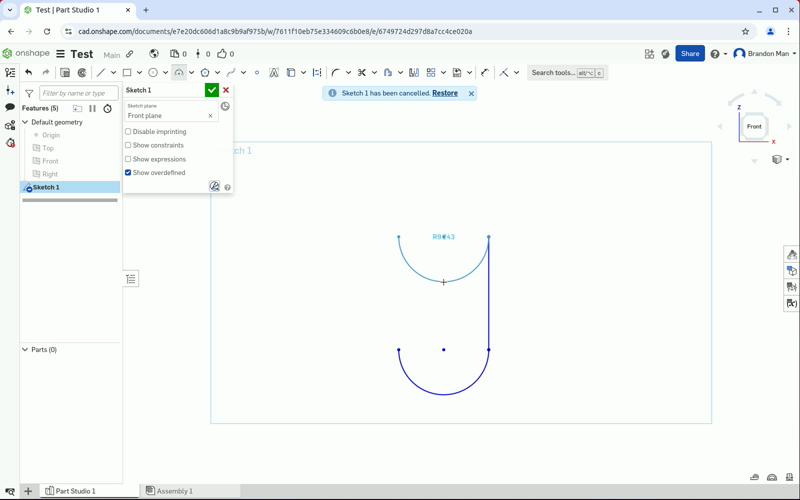
key(esc)
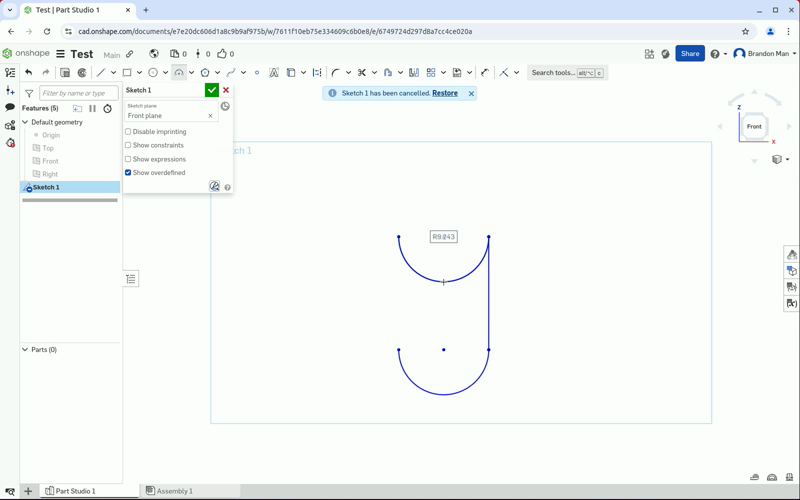
key(l)
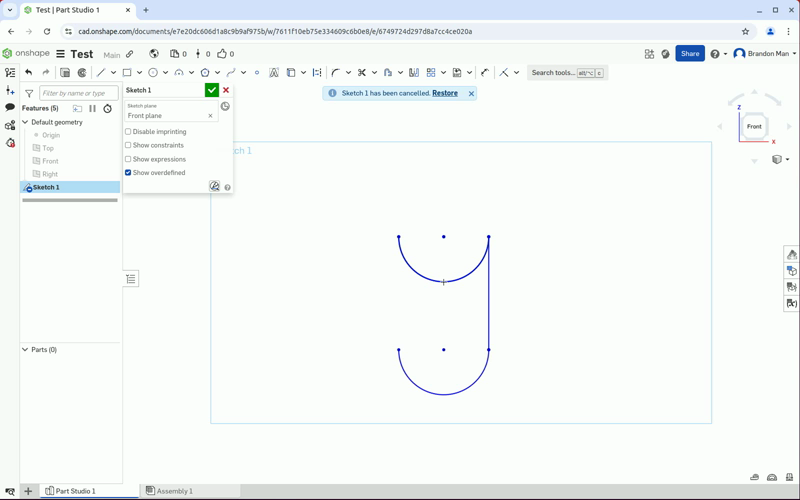
mouse_move(398, 236)
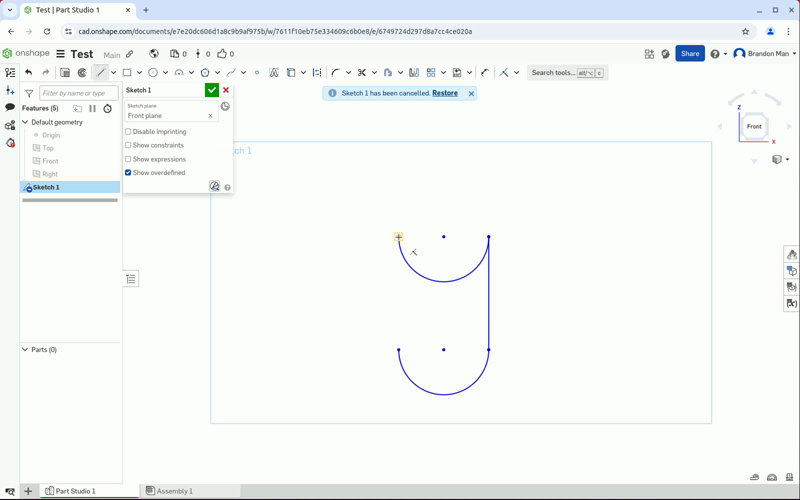
click(398, 236)
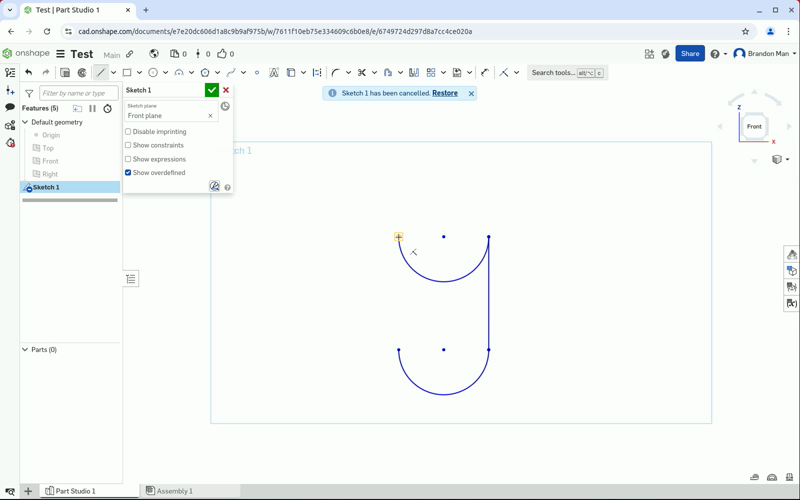
key_down(shift)
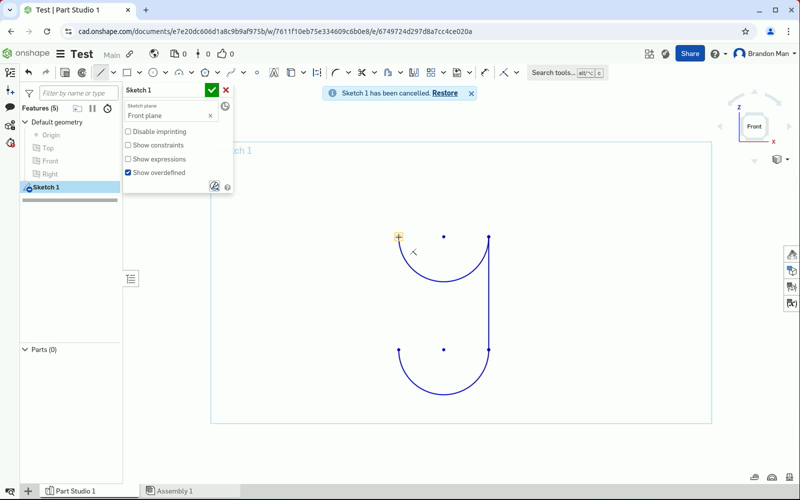
mouse_move(398, 349)
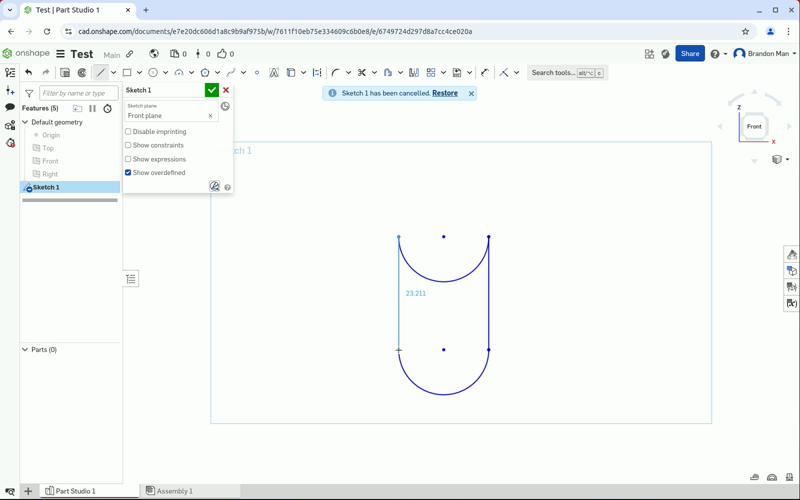
key_up(shift)
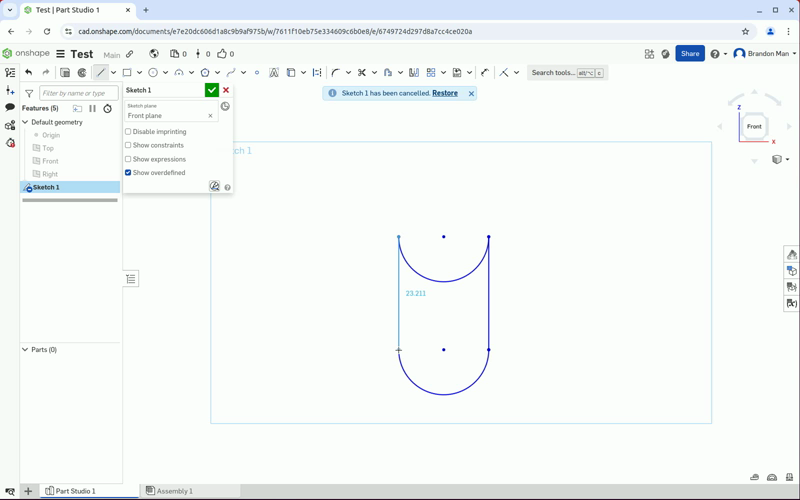
click(398, 349)
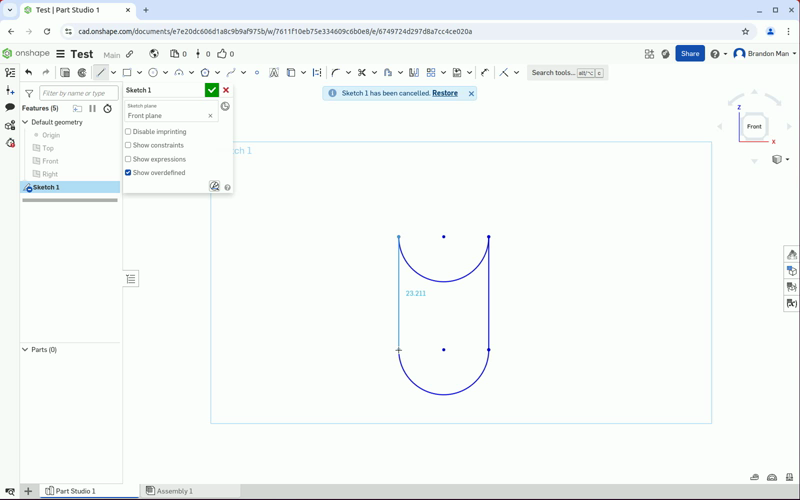
key(esc)
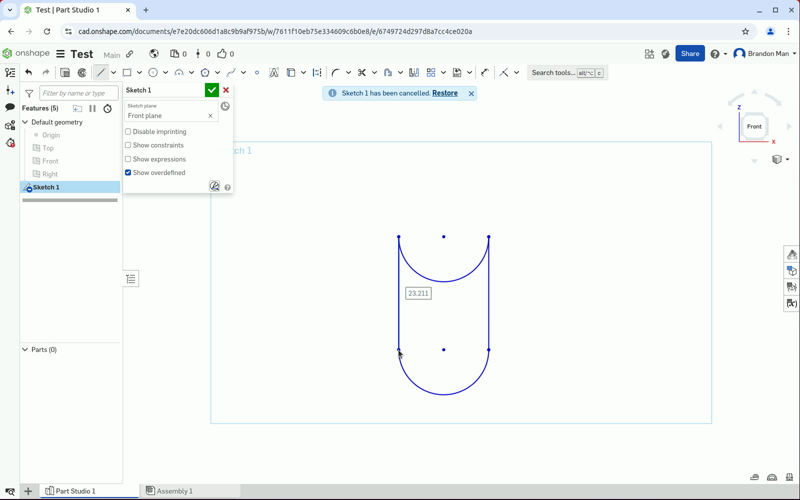
key(c)
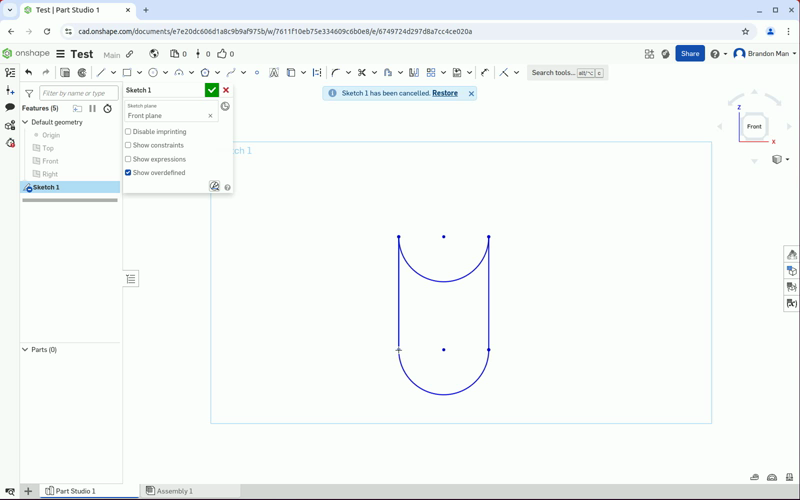
key_down(shift)
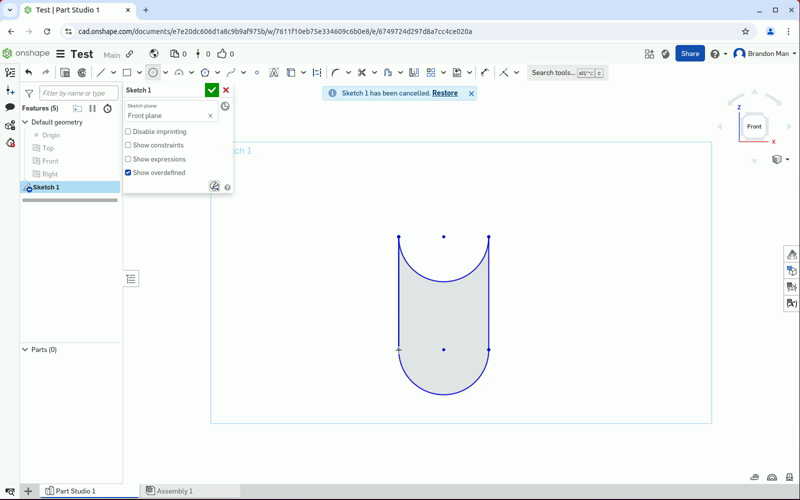
mouse_move(444, 369)
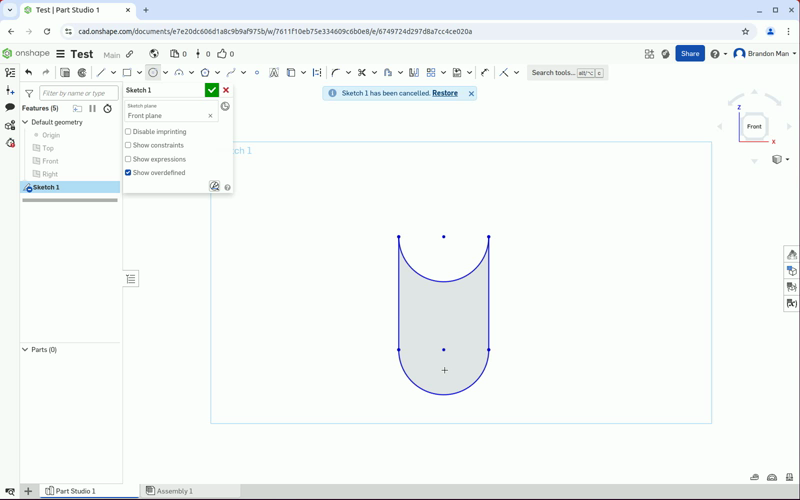
click(444, 369)
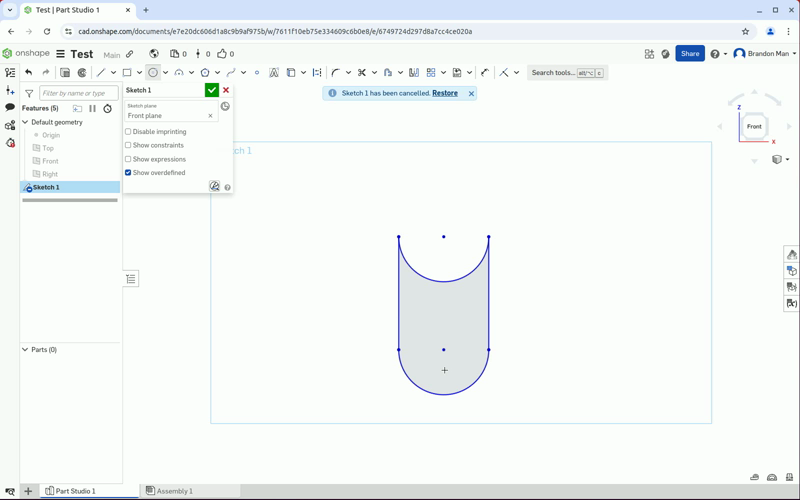
key_up(shift)
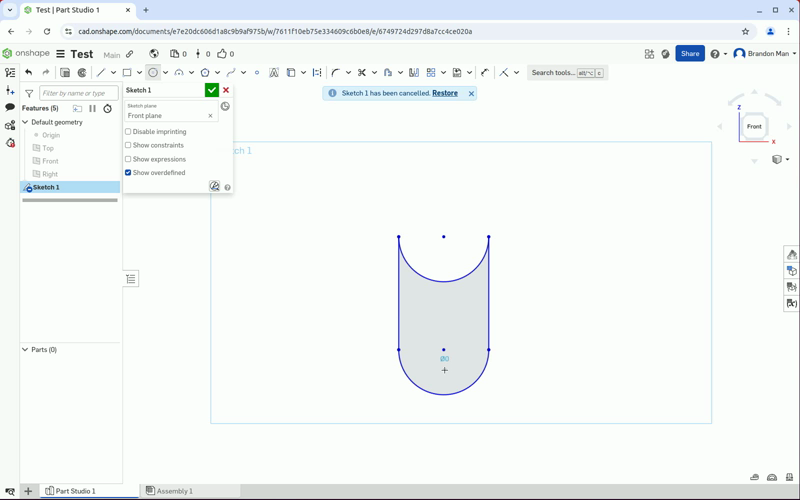
mouse_move(455, 369)
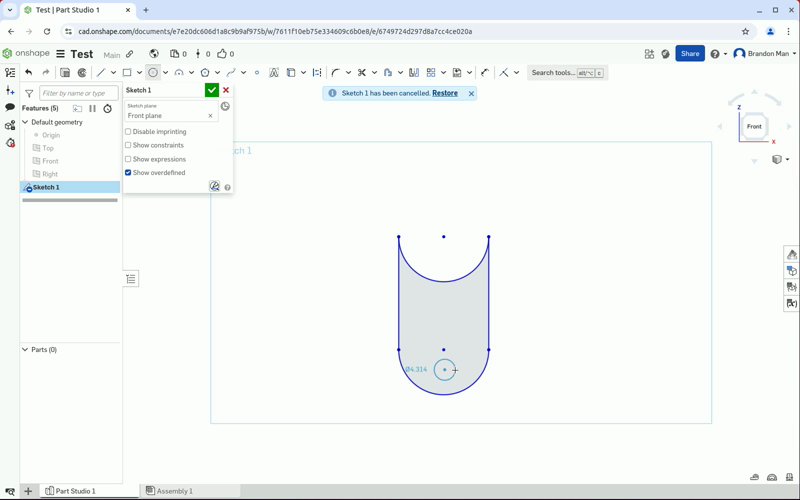
click(455, 369)
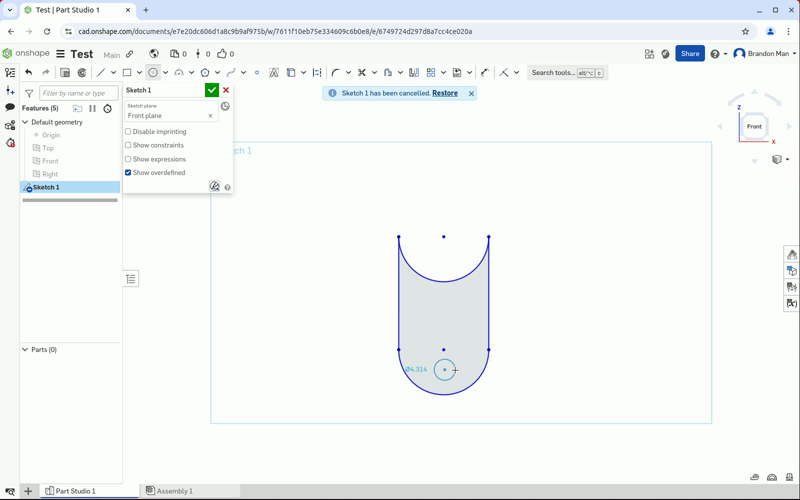
key(esc)
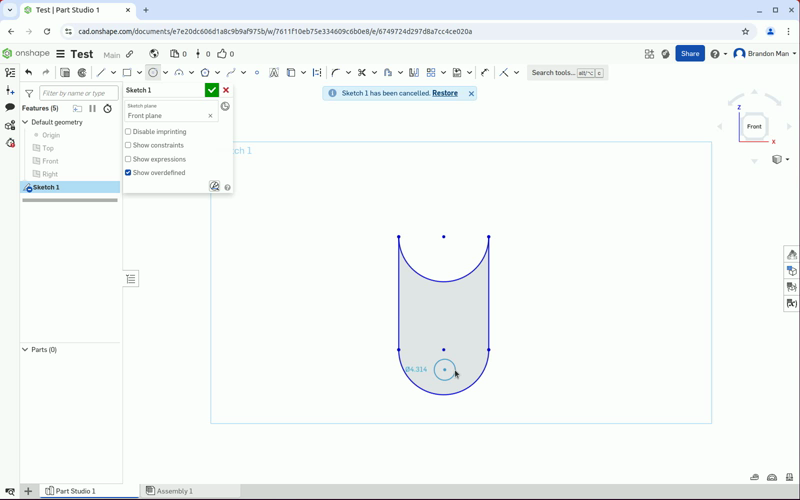
key(c)
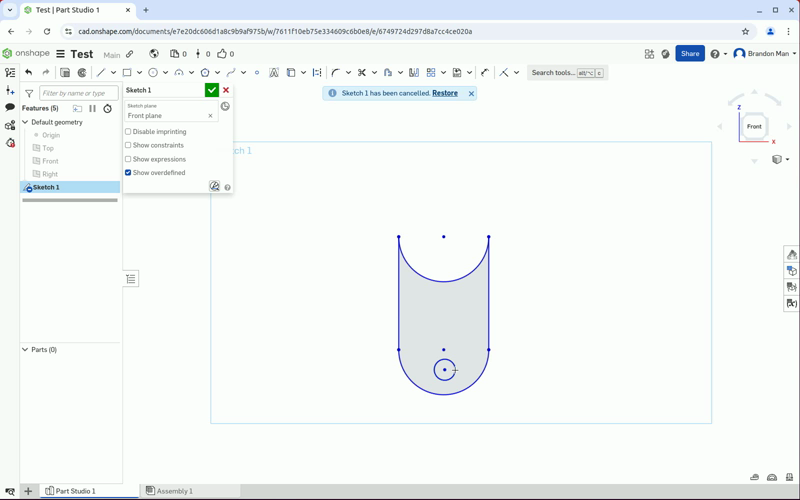
key_down(shift)
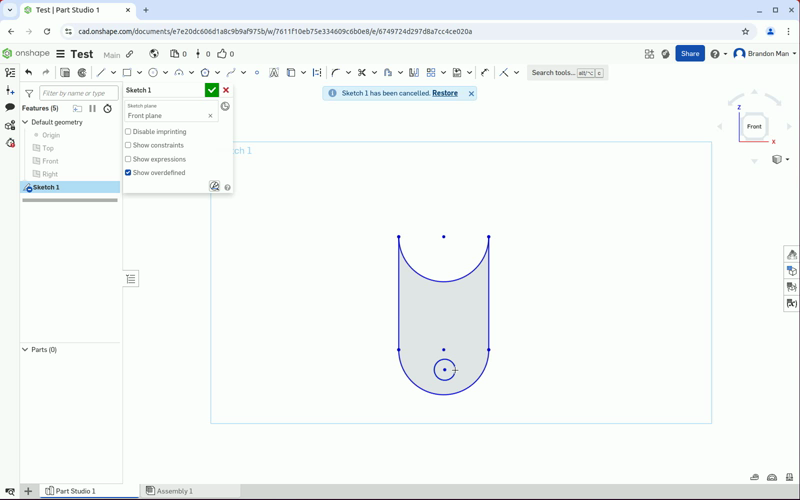
mouse_move(444, 213)
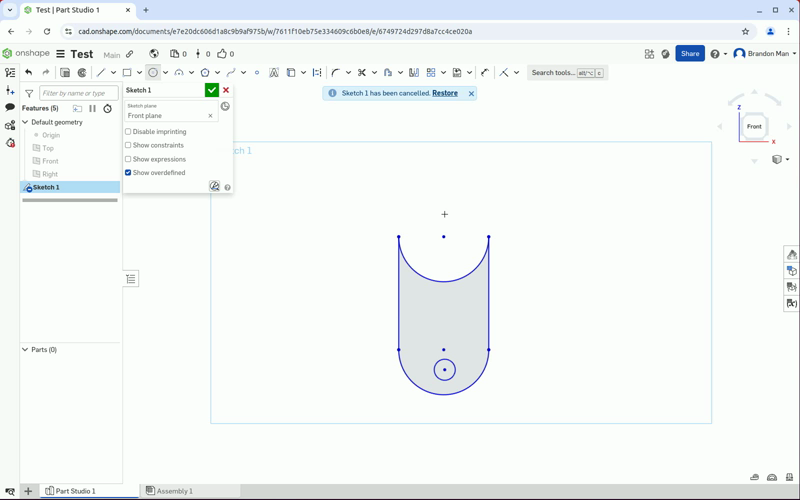
click(444, 213)
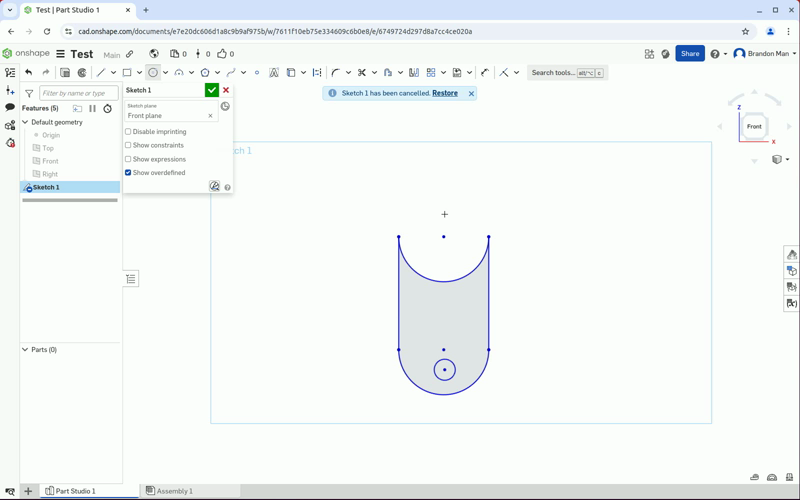
key_up(shift)
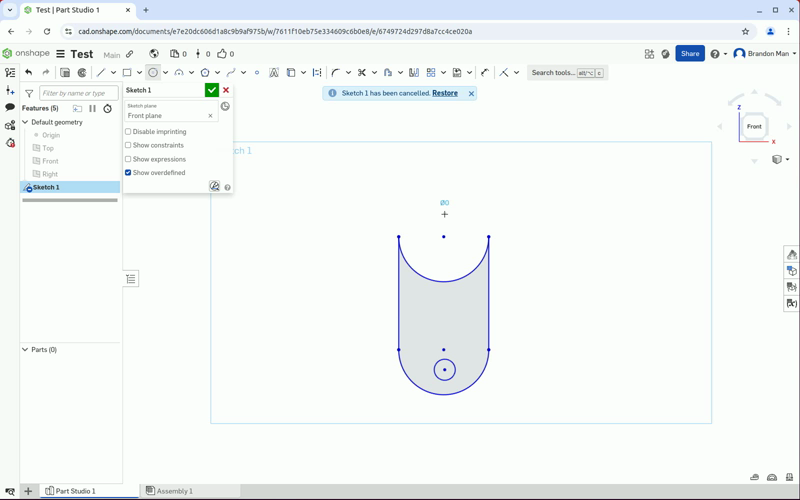
mouse_move(453, 213)
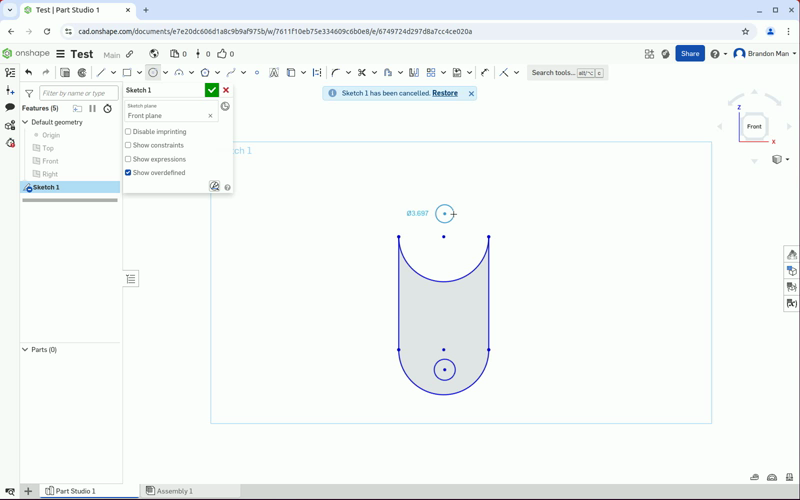
click(453, 213)
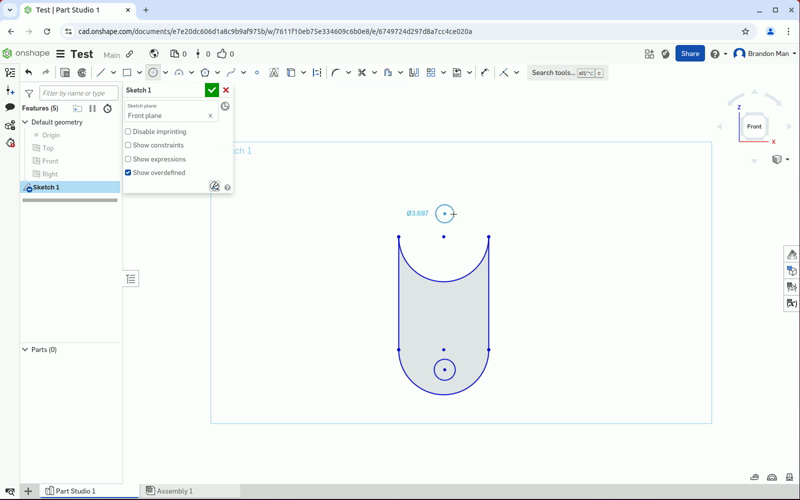
key(esc)
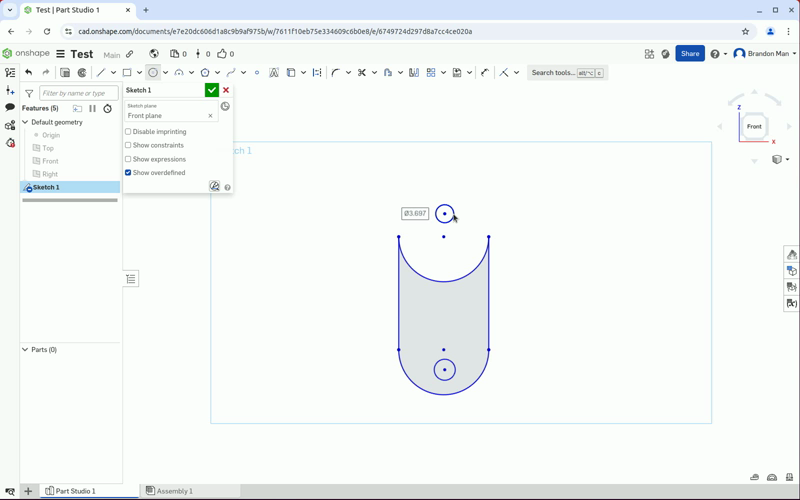
mouse_move(422, 321)
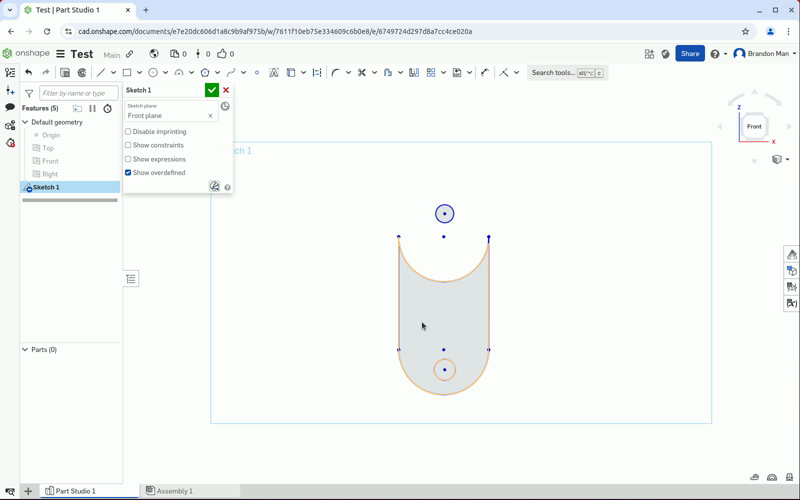
click(422, 321)
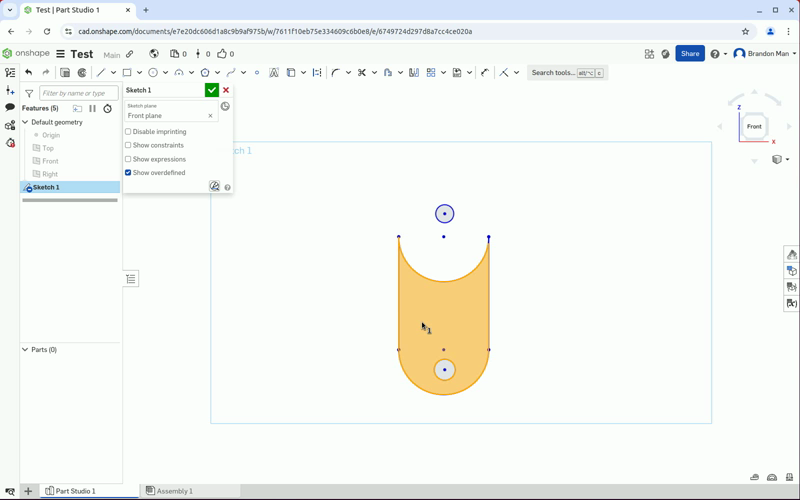
mouse_move(73, 352)
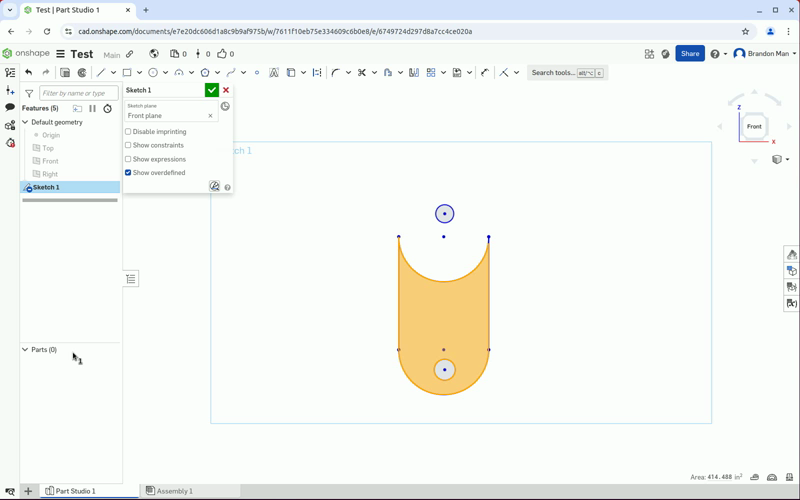
key(shift+y)
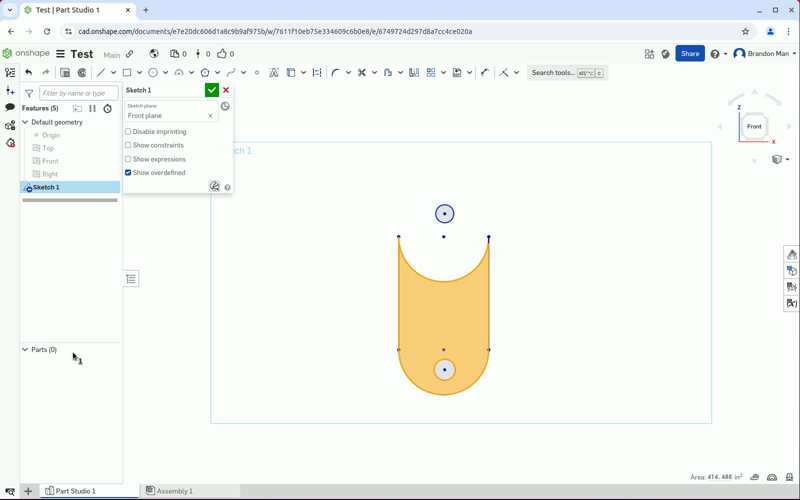
key(shift+e)
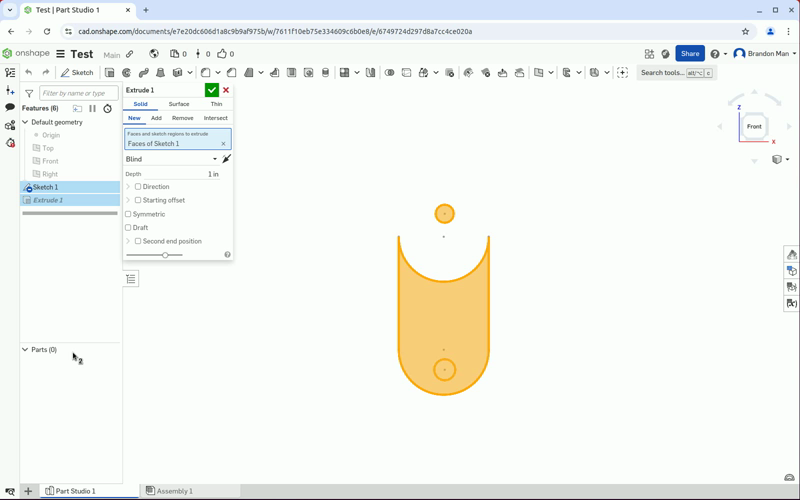
mouse_move(143, 106)
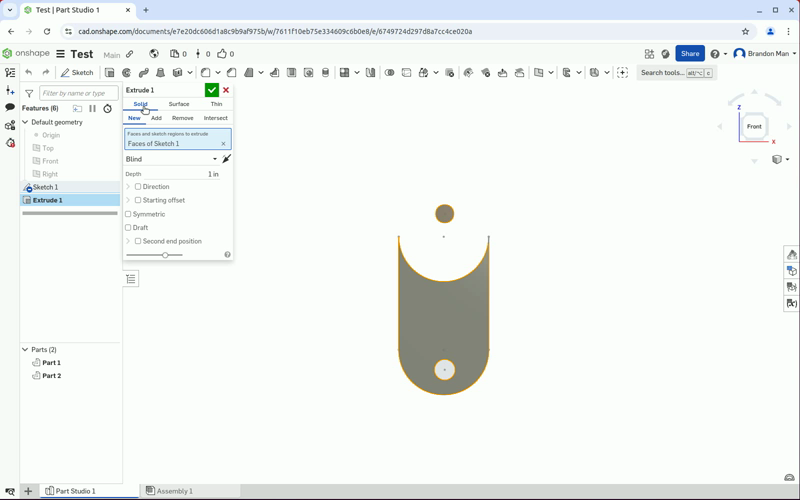
click(143, 106)
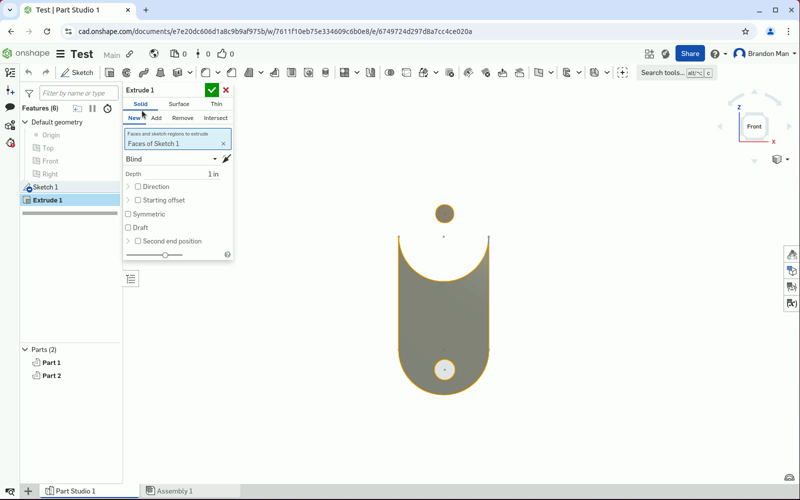
mouse_move(137, 120)
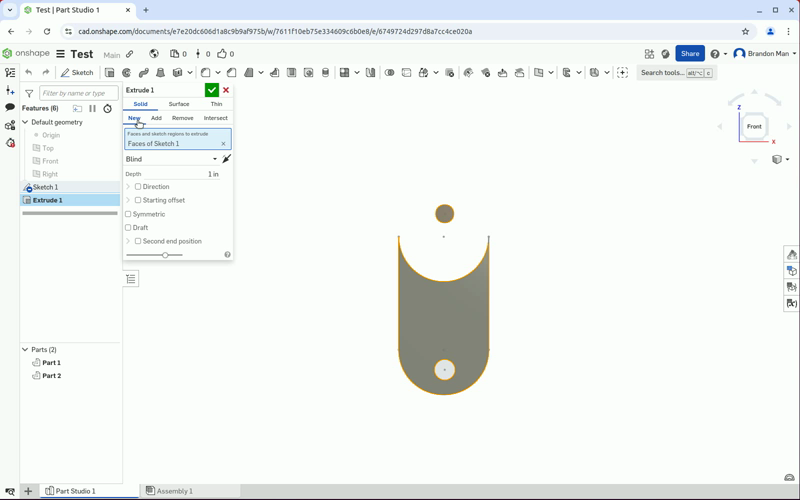
click(137, 120)
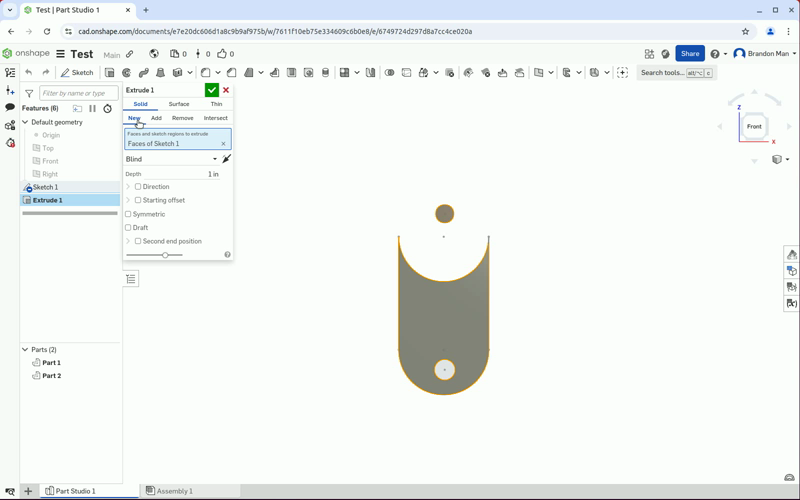
key(tab, 4)
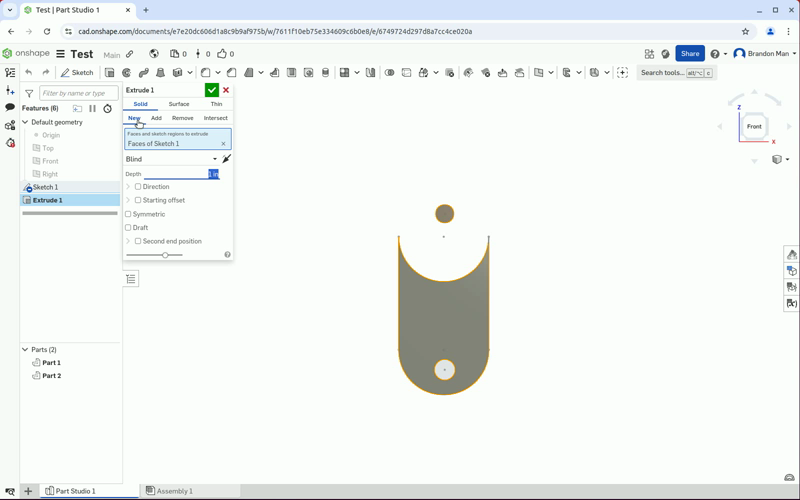
text(4.814)
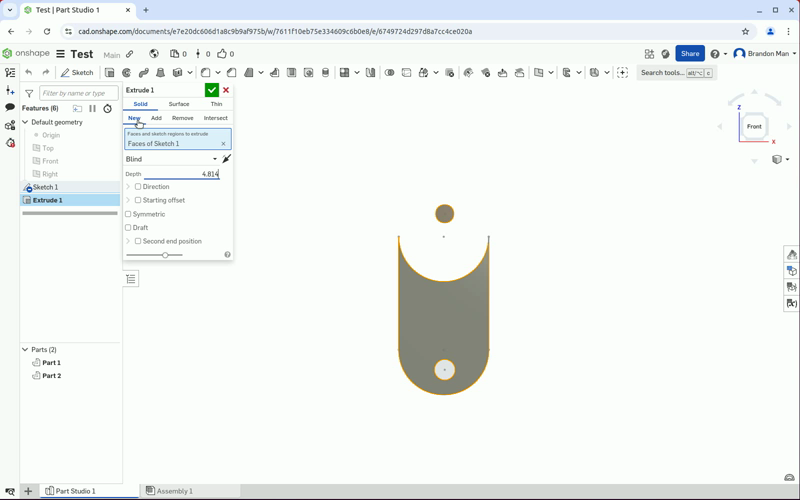
key(enter)
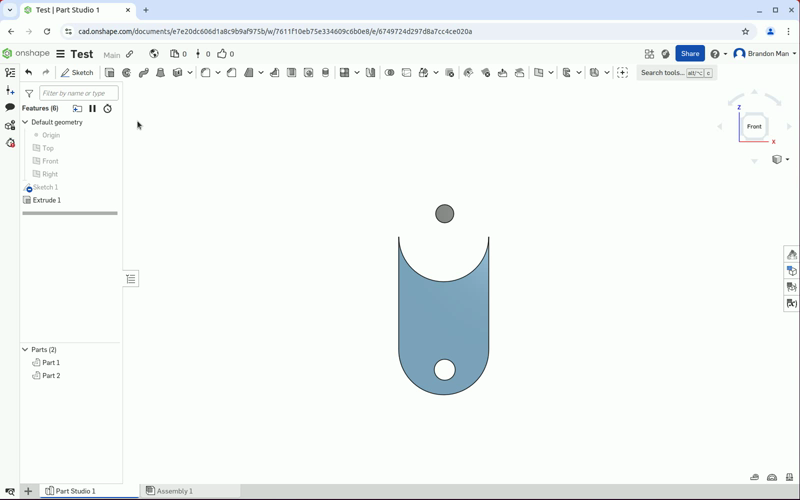
key(shift+h)
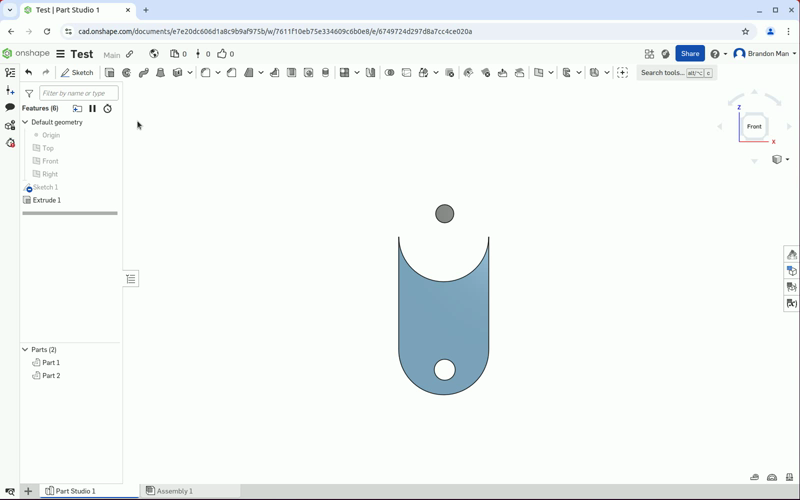
key(shift+h)
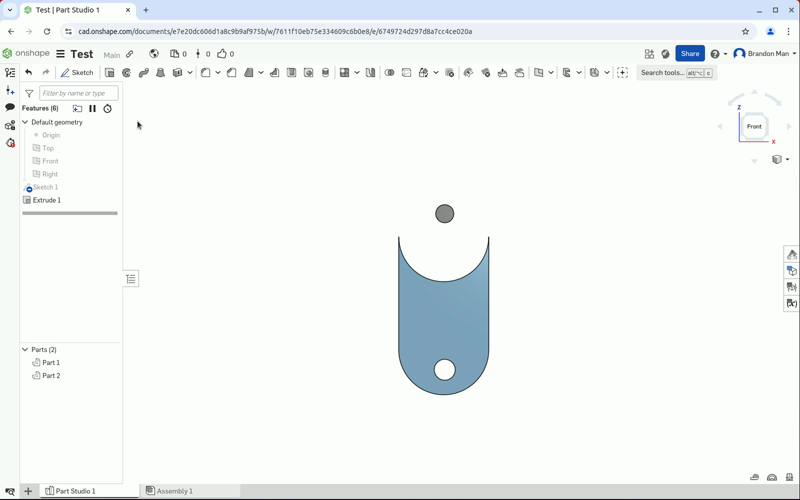
mouse_move(73, 189)
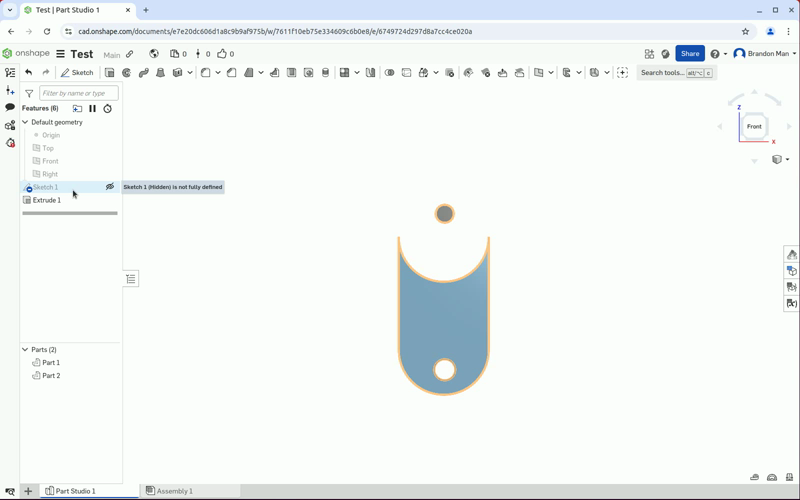
click(73, 189)
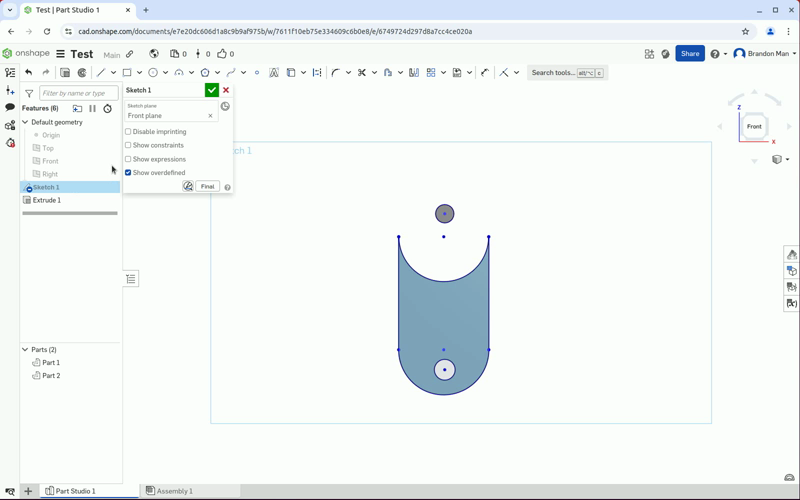
mouse_move(229, 92)
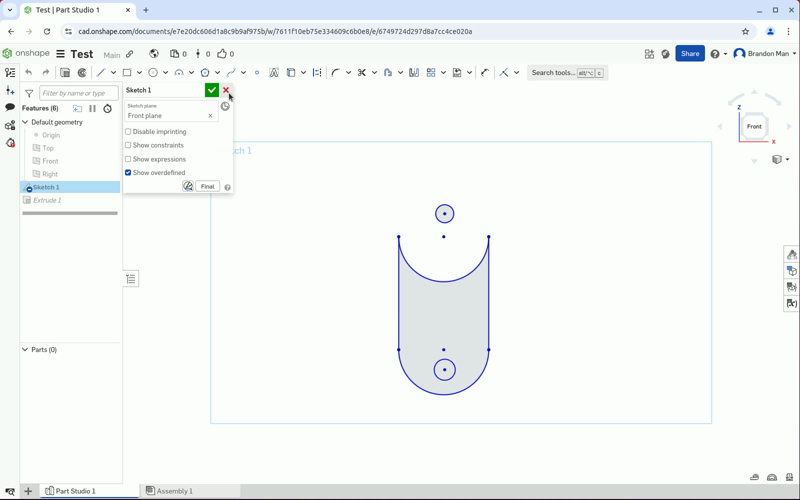
click(229, 92)
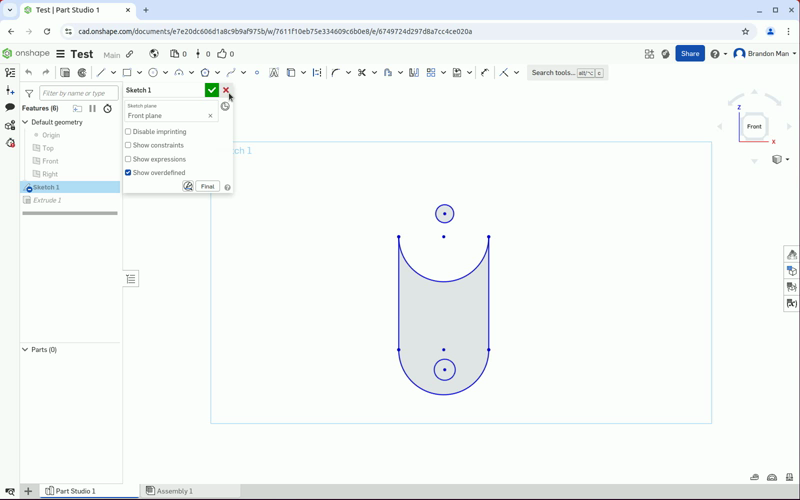
key(shift+s)
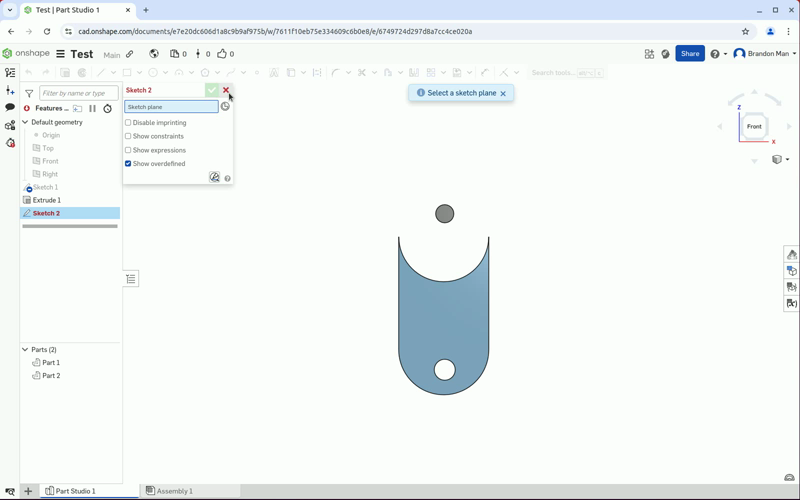
mouse_move(73, 163)
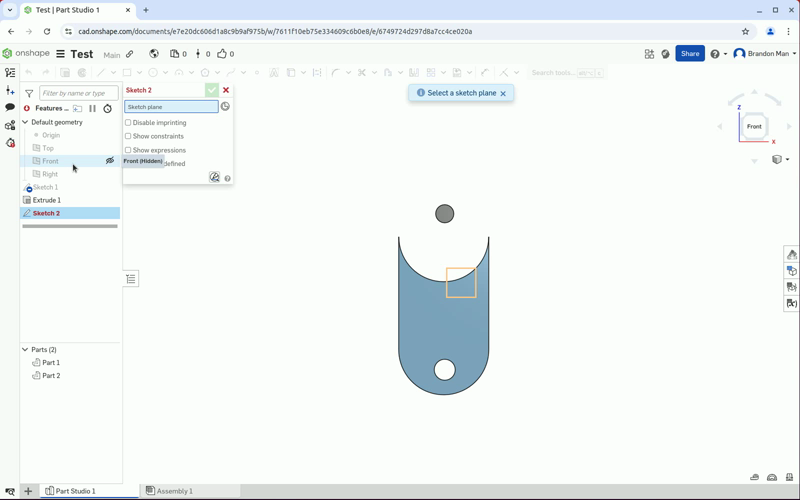
click(73, 163)
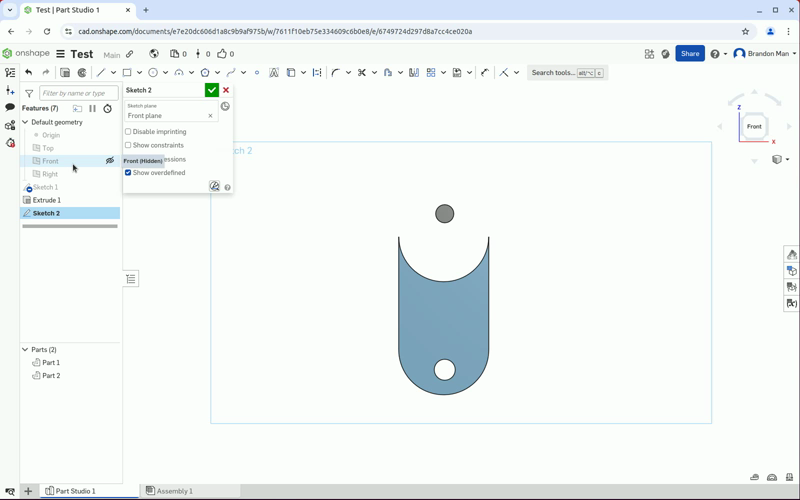
mouse_move(73, 352)
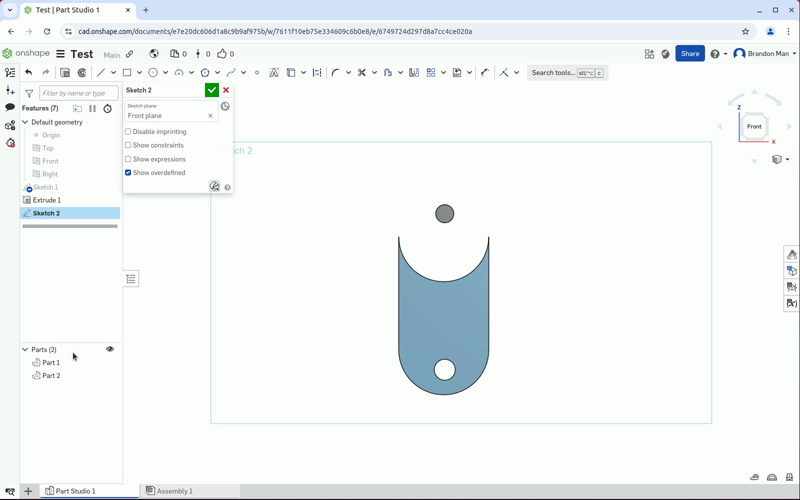
key(y)
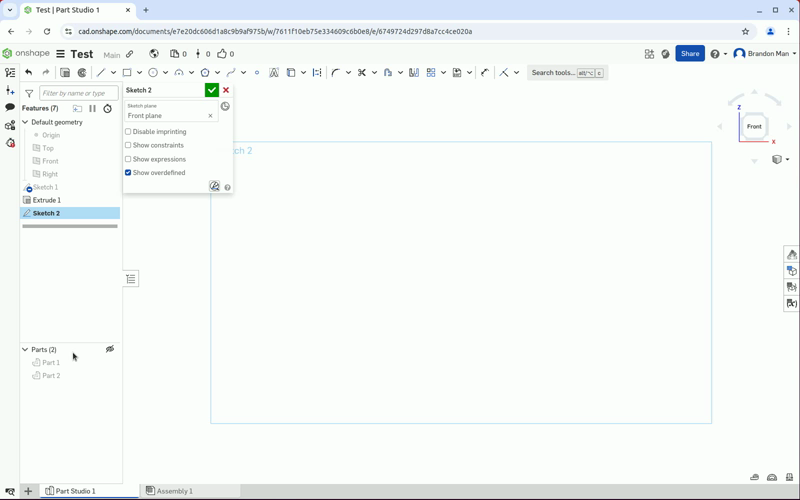
key(a)
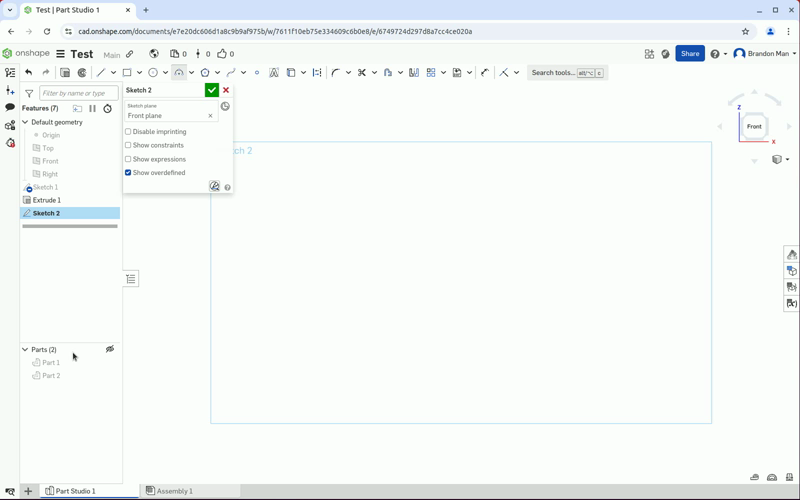
key_down(shift)
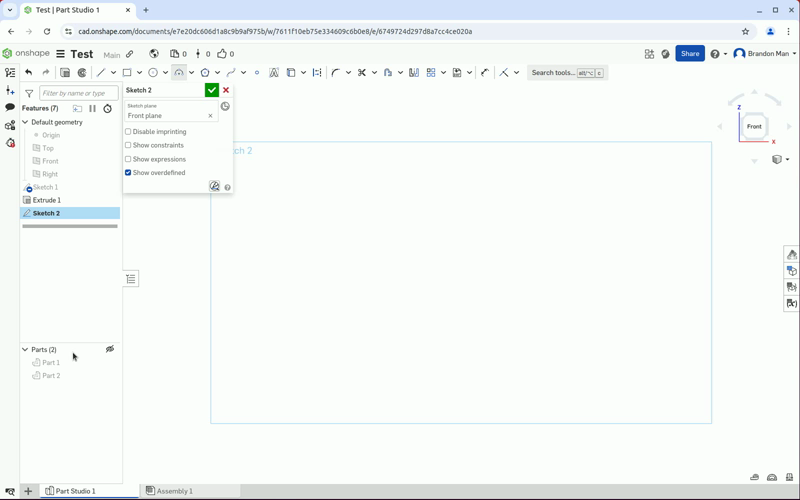
mouse_move(425, 335)
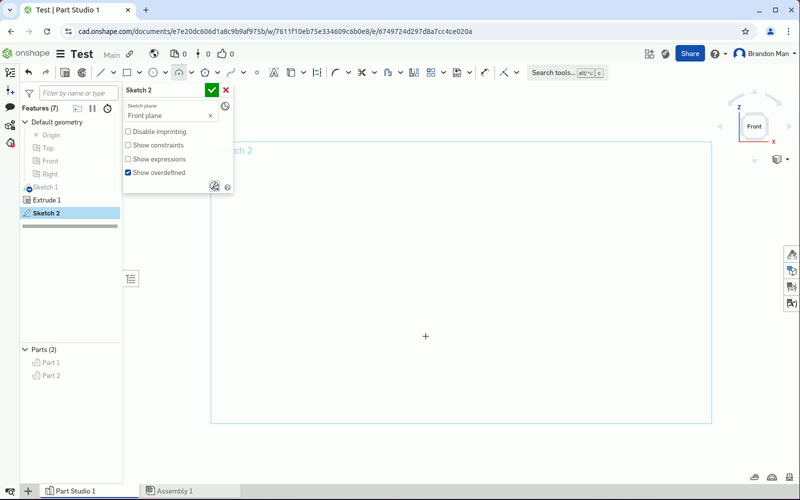
click(425, 335)
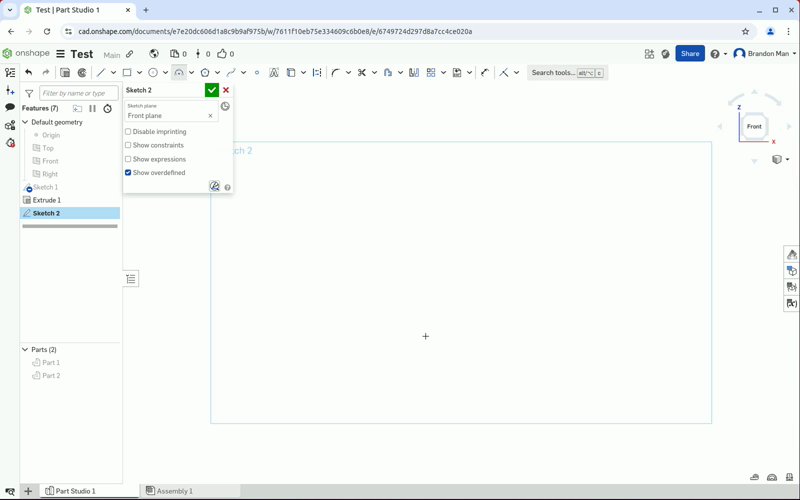
key_up(shift)
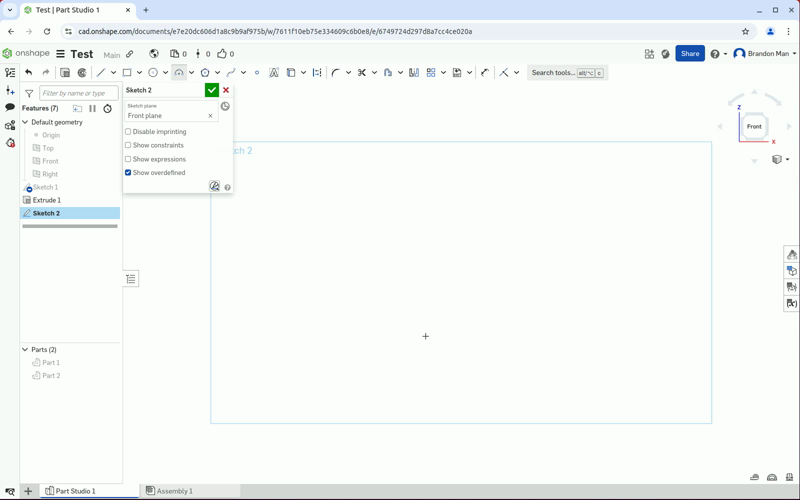
key_down(shift)
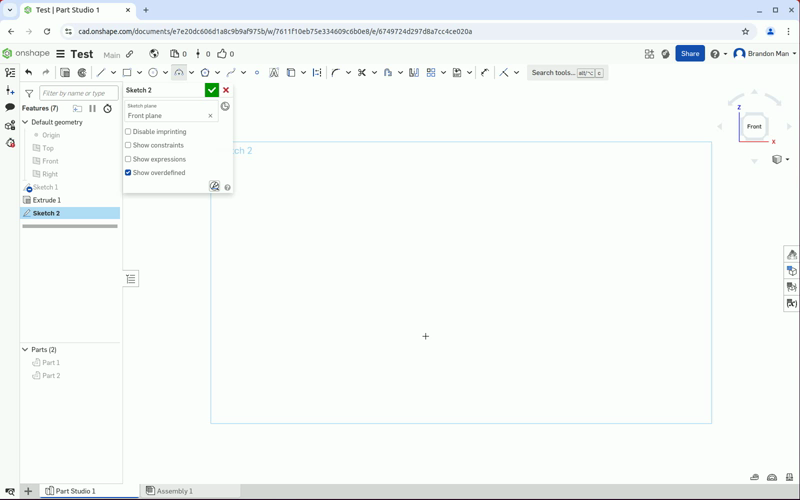
mouse_move(468, 335)
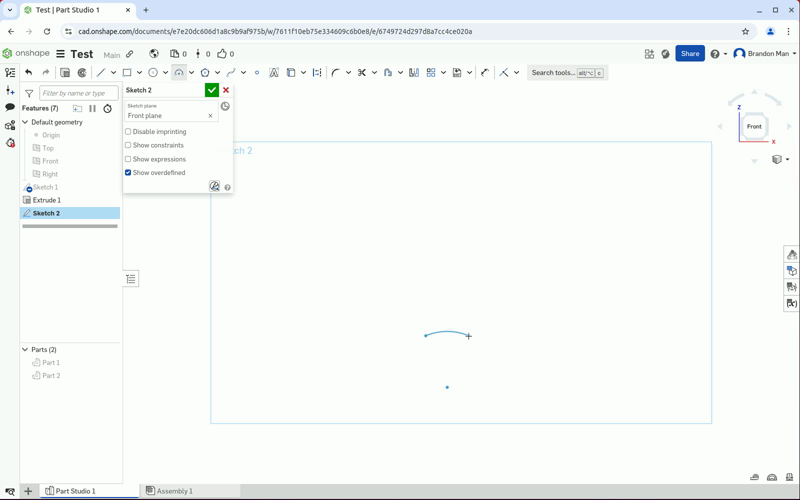
click(468, 335)
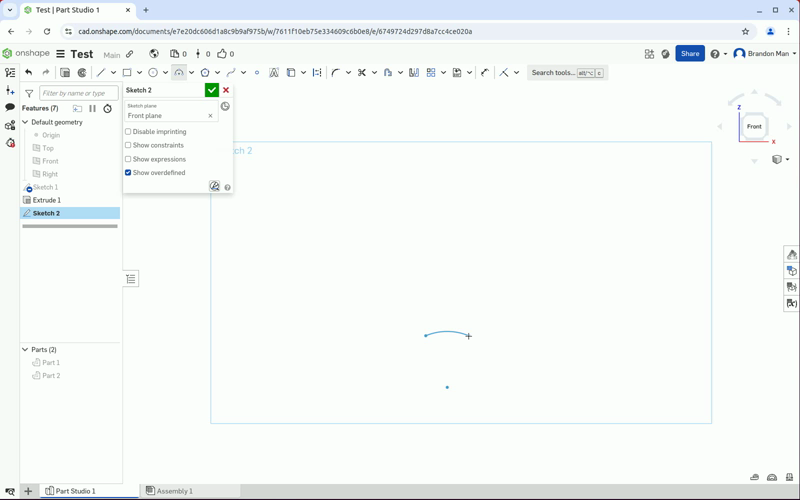
mouse_move(447, 350)
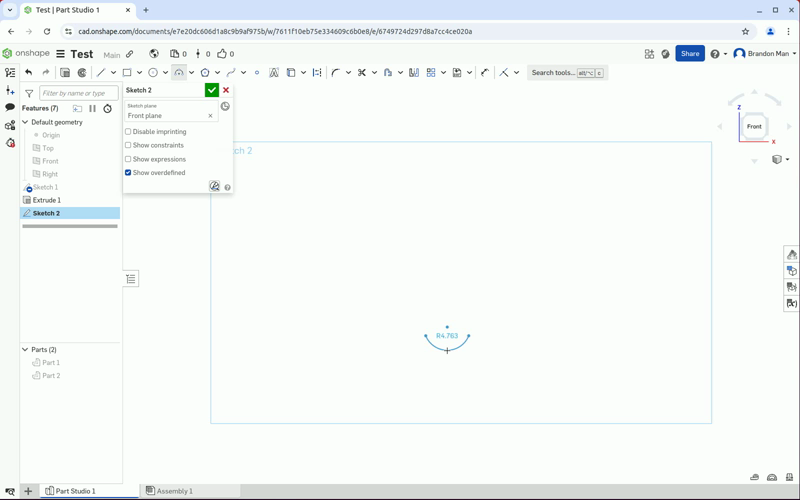
click(447, 350)
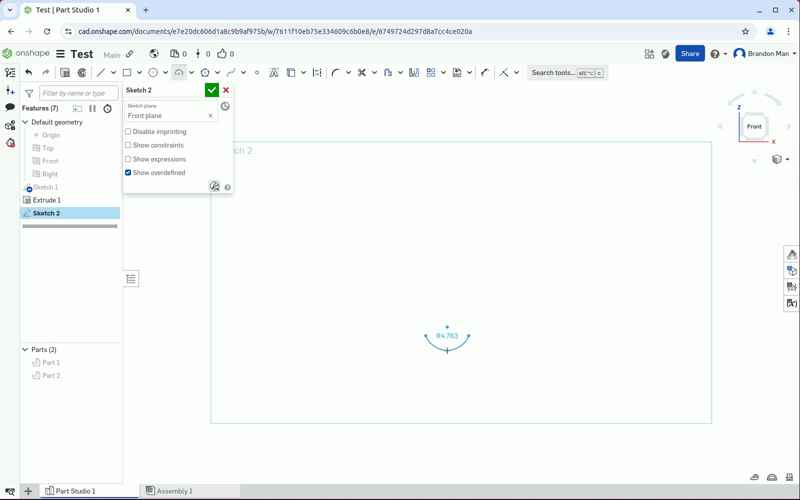
key_up(shift)
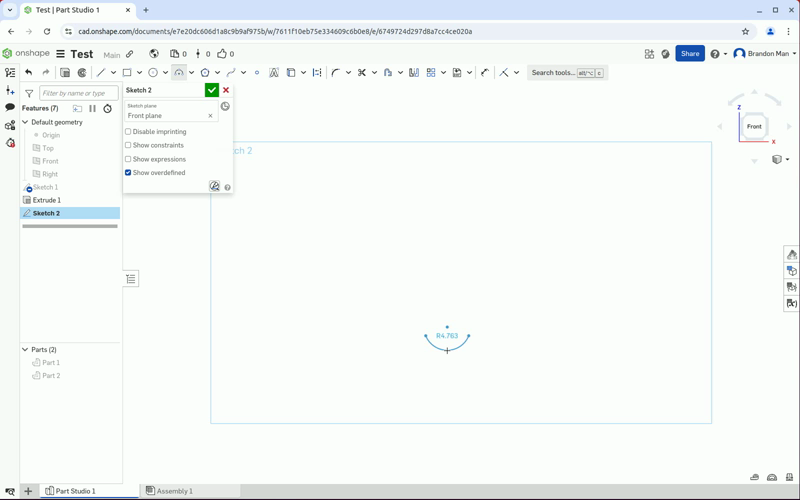
key(esc)
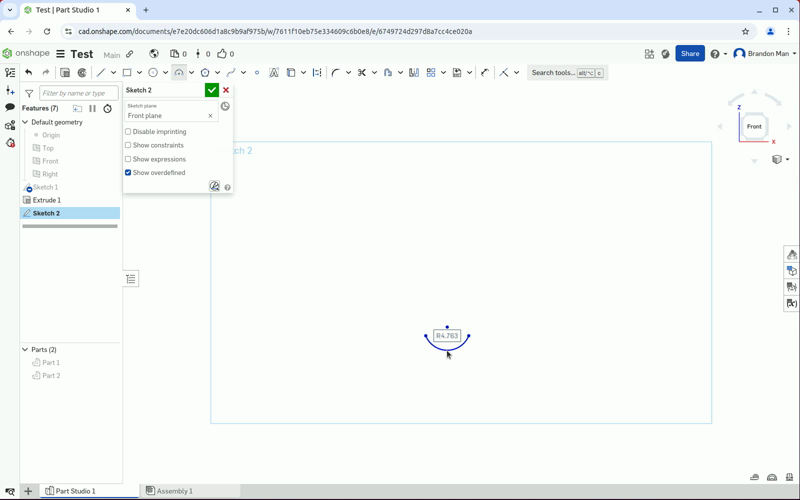
key(l)
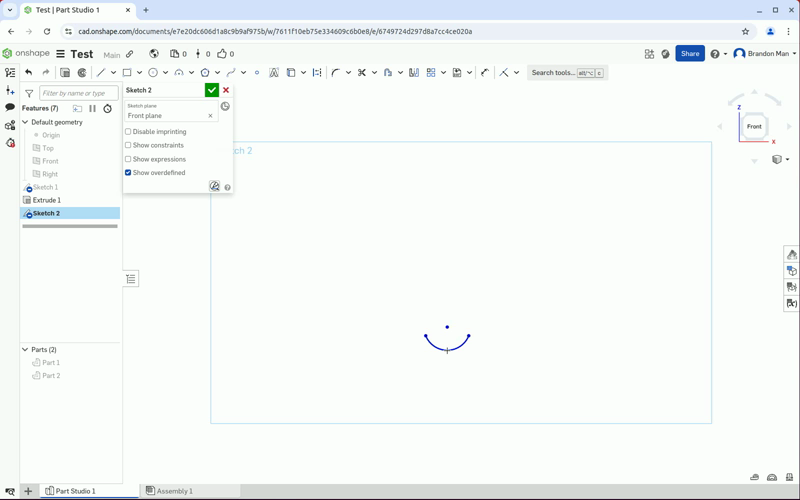
mouse_move(468, 335)
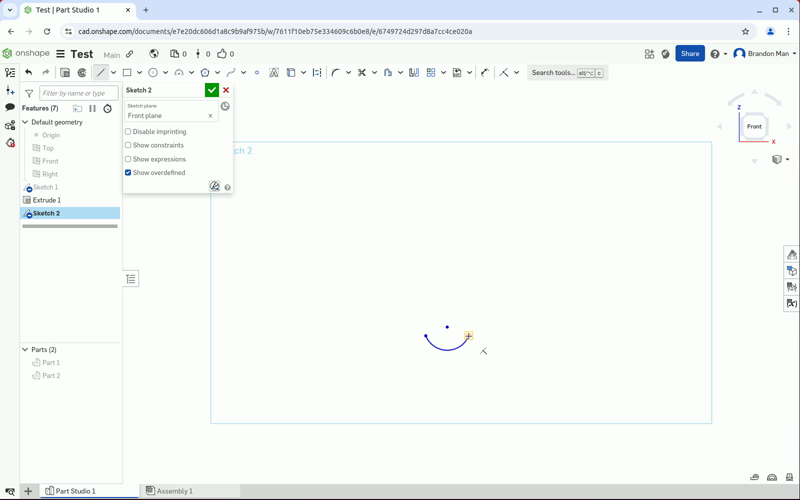
click(468, 335)
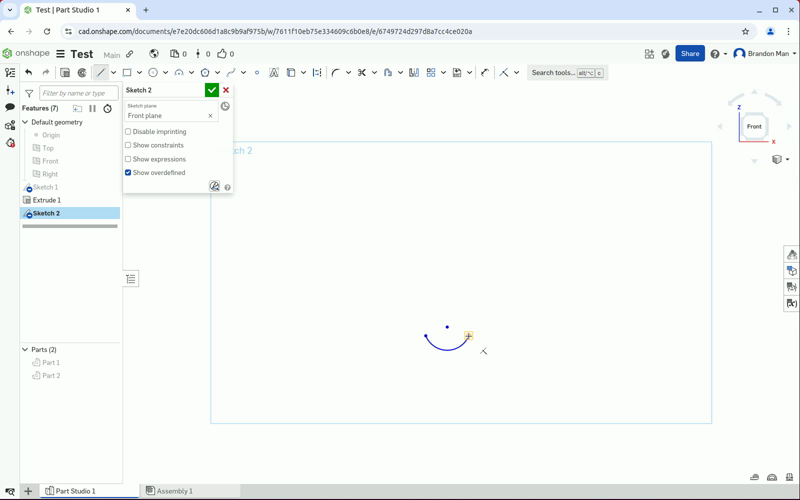
key_down(shift)
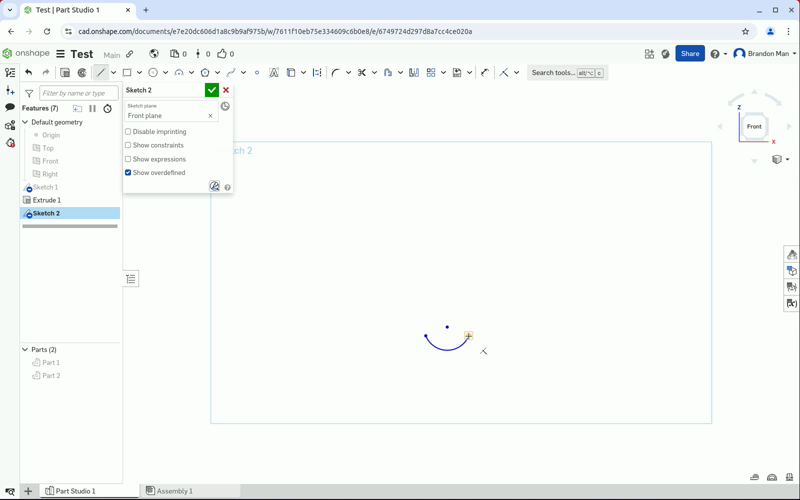
mouse_move(468, 250)
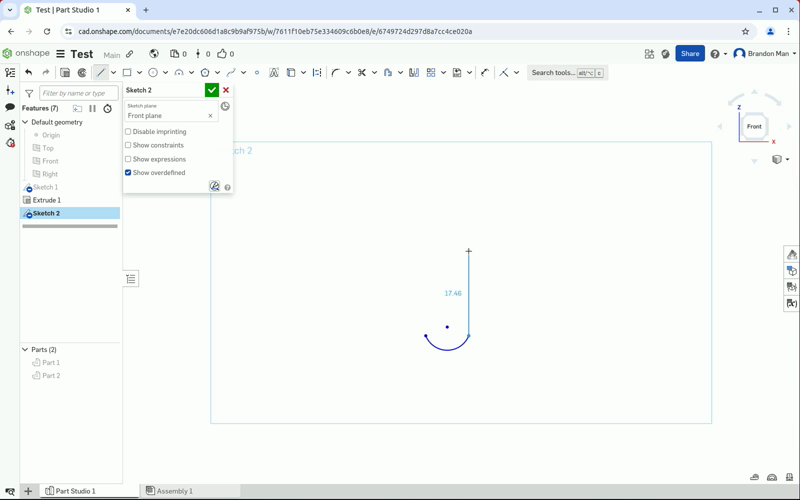
click(468, 250)
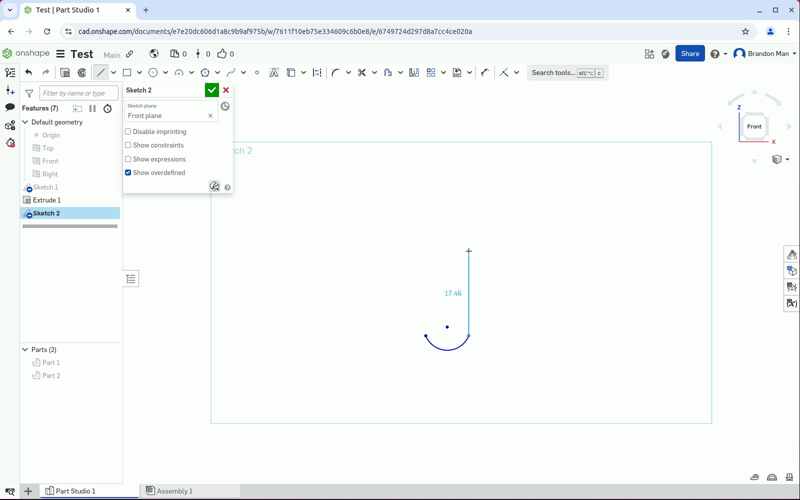
key_up(shift)
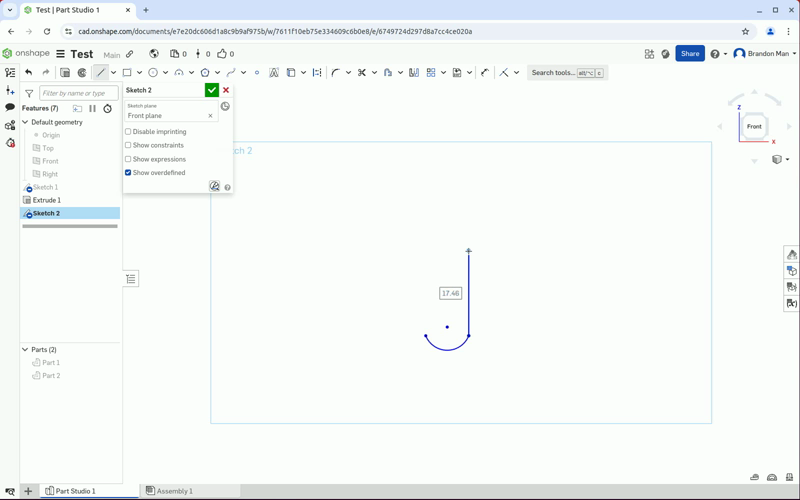
key(esc)
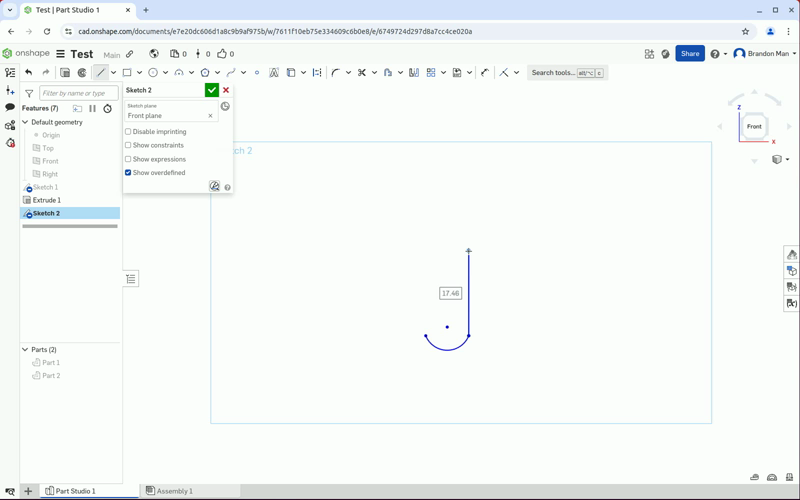
key(a)
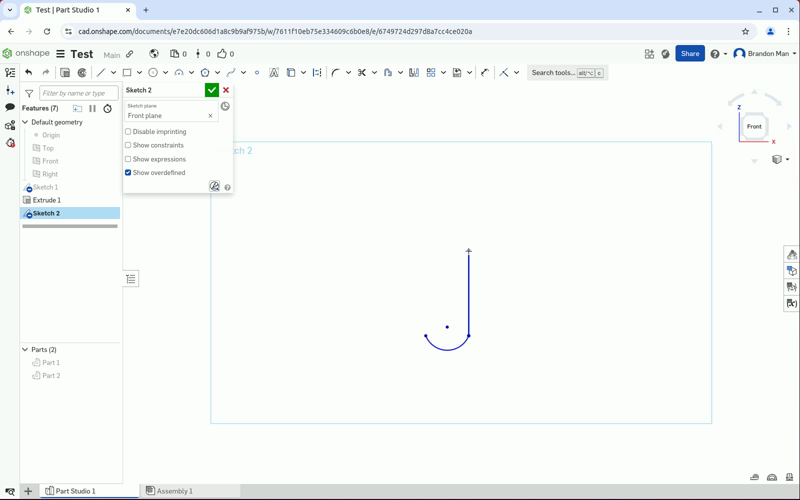
mouse_move(468, 250)
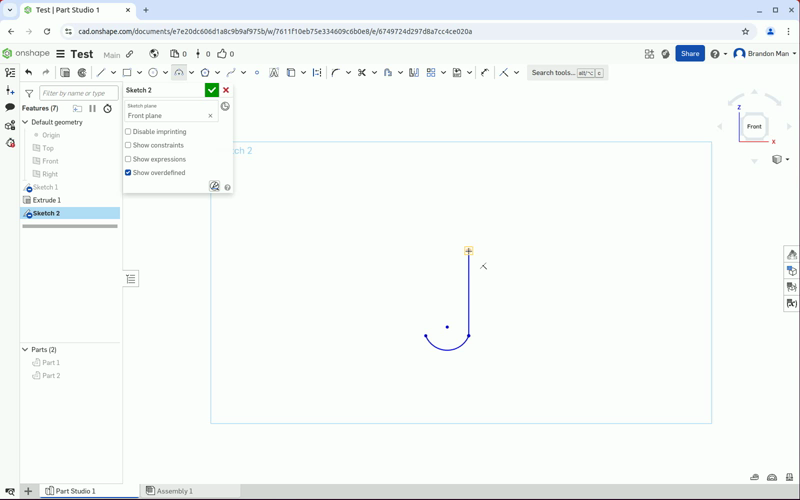
click(468, 250)
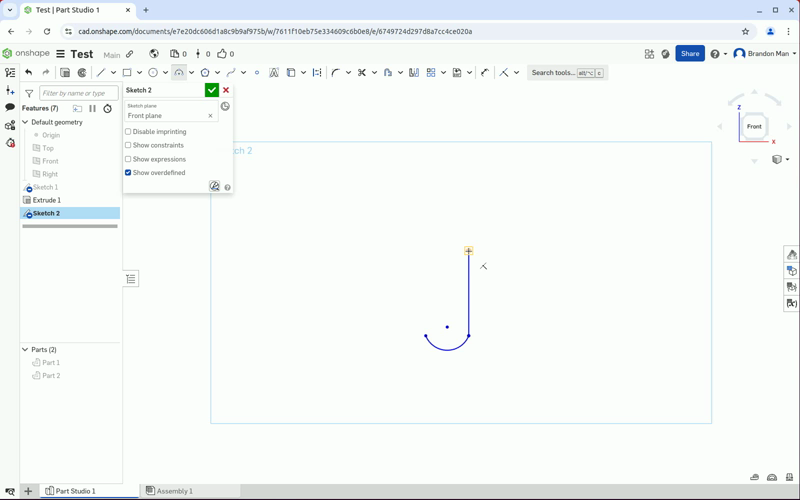
key_down(shift)
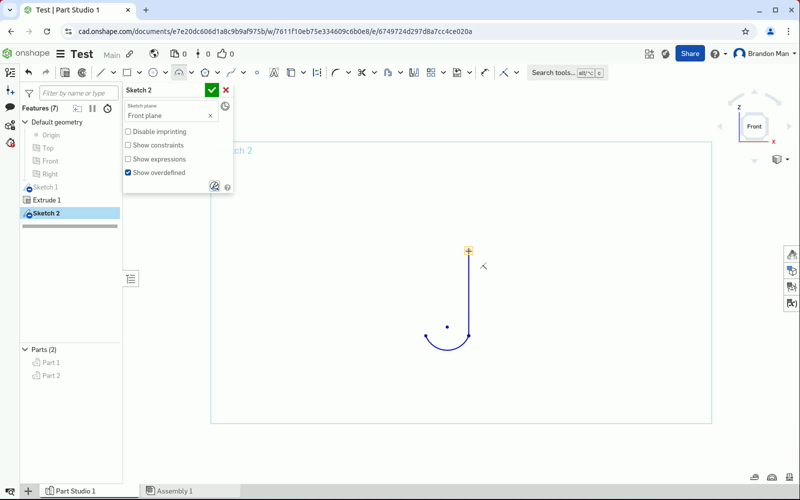
mouse_move(425, 250)
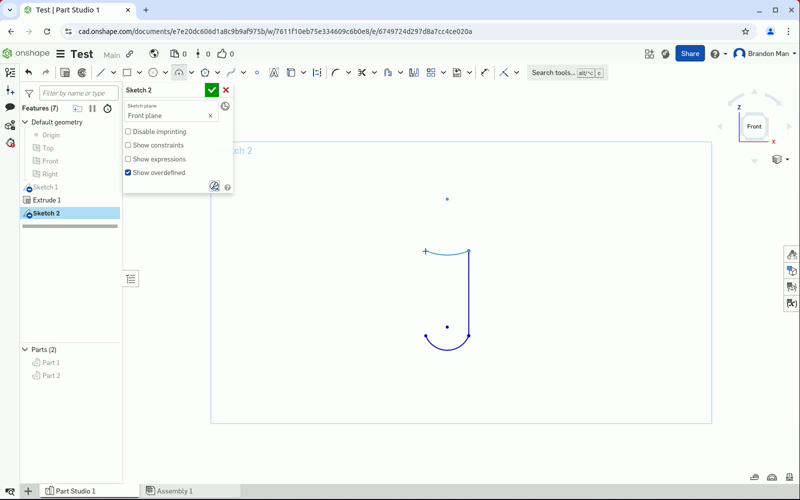
click(425, 250)
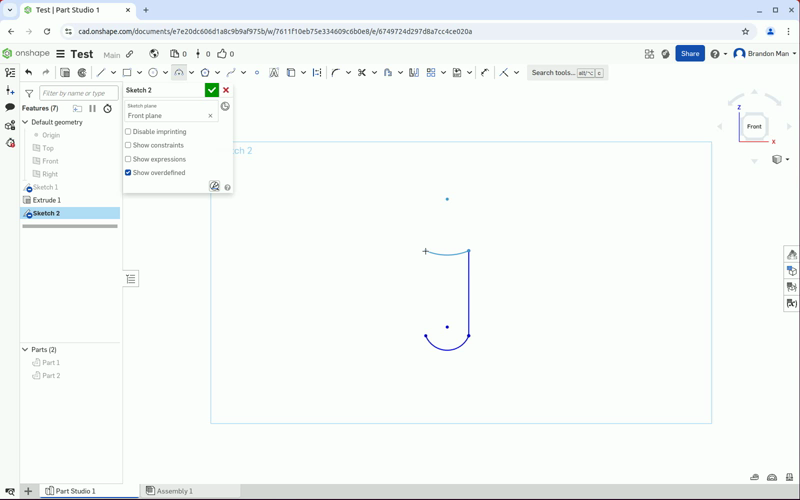
mouse_move(447, 236)
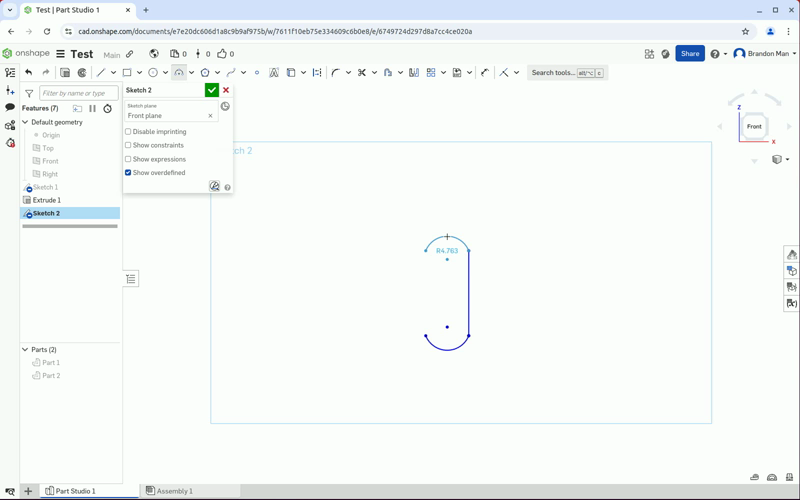
click(447, 236)
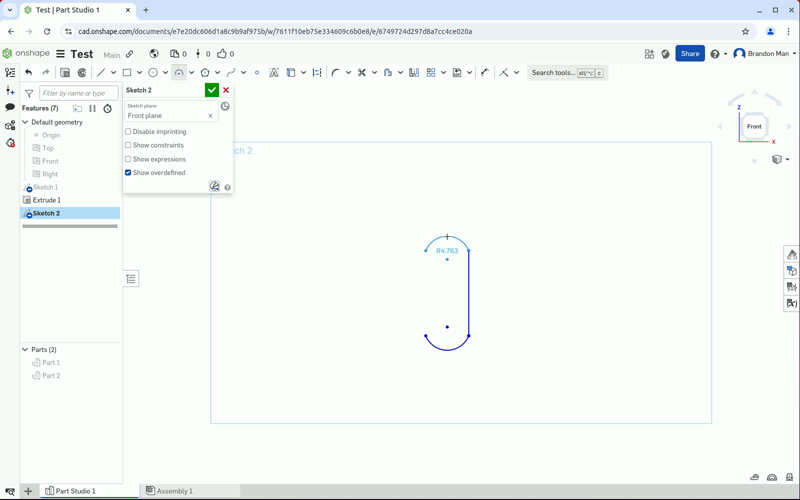
key_up(shift)
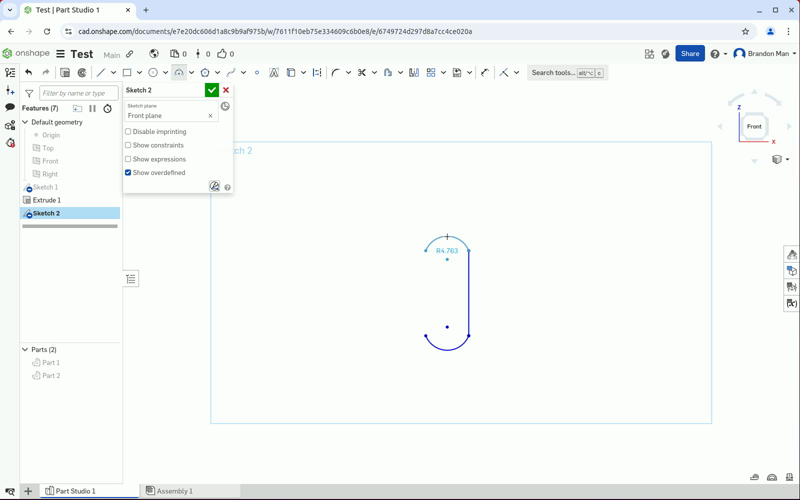
key(esc)
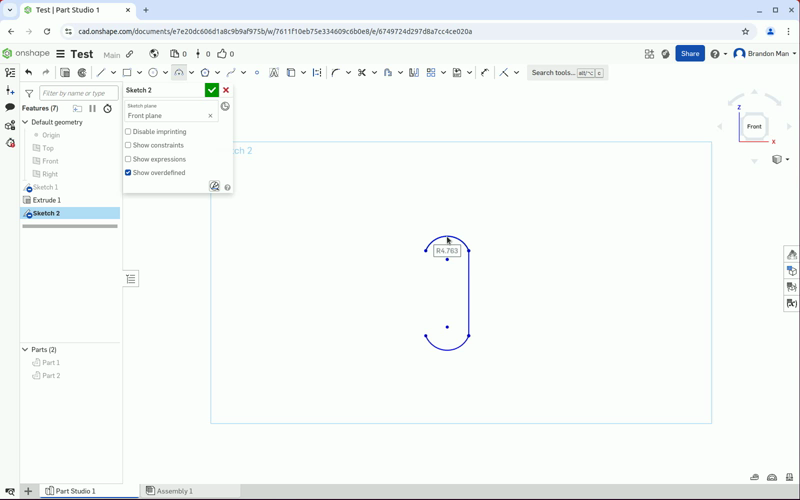
key(l)
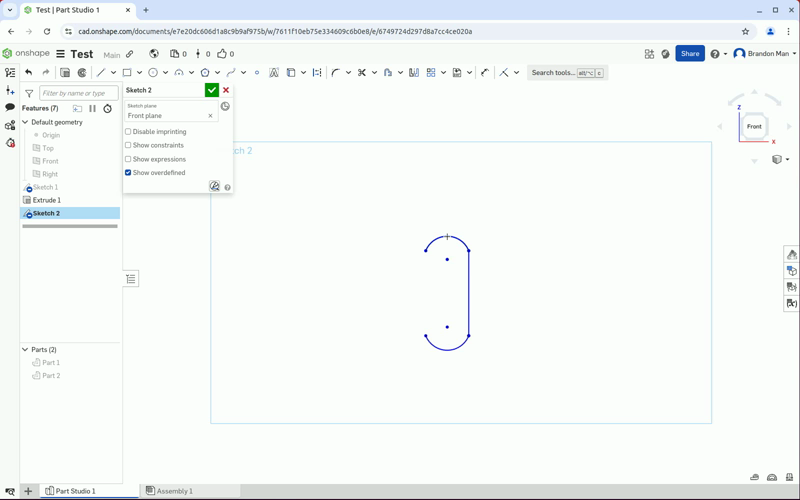
mouse_move(425, 250)
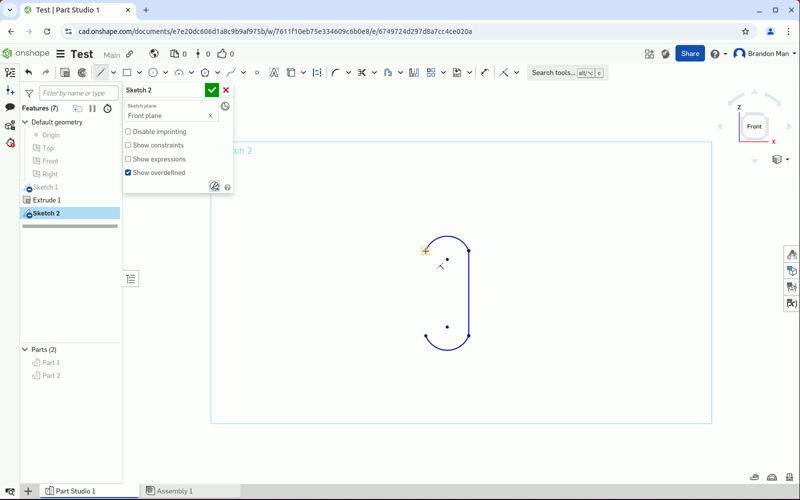
click(425, 250)
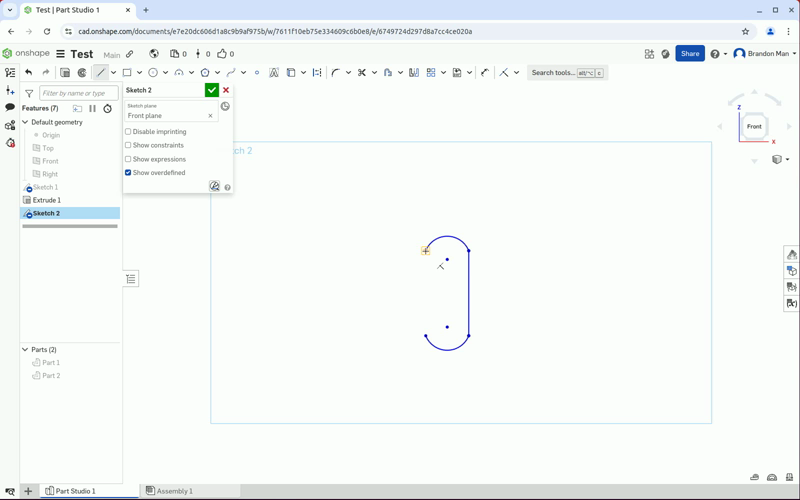
key_down(shift)
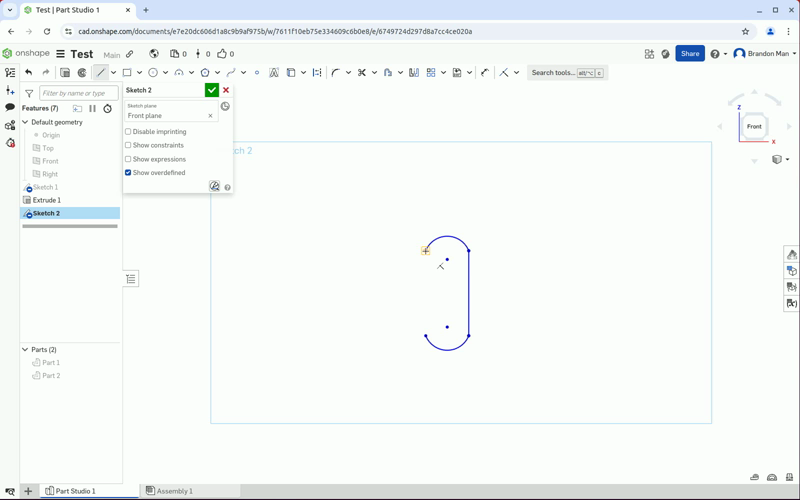
mouse_move(425, 335)
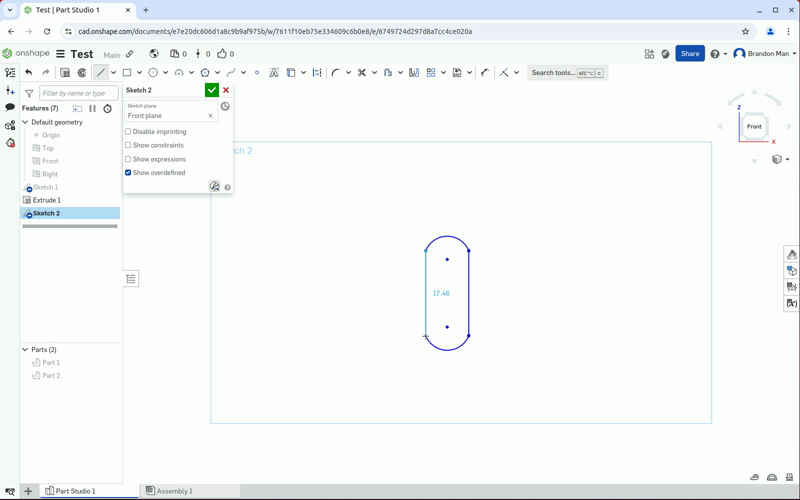
key_up(shift)
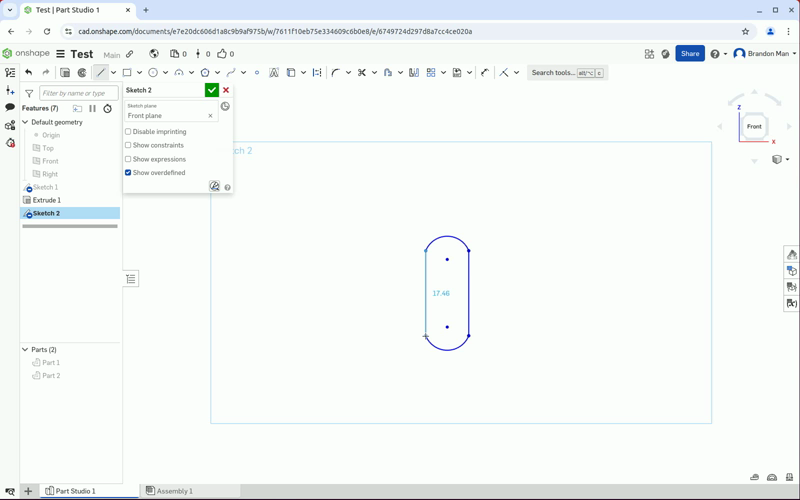
click(425, 335)
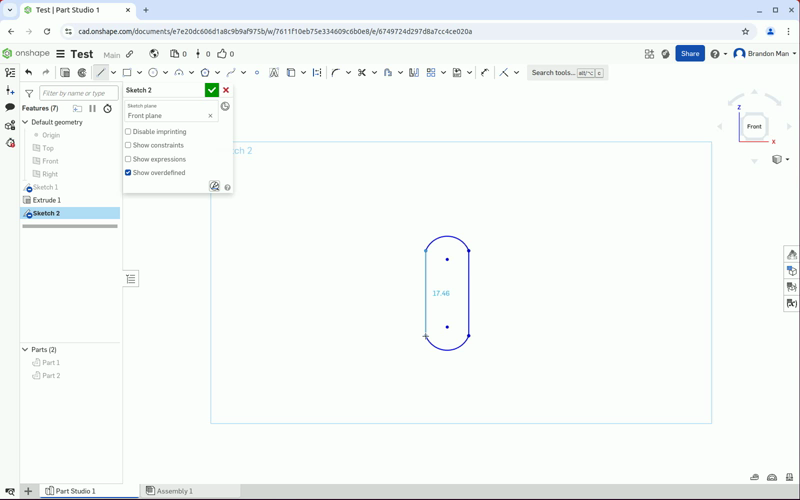
key(esc)
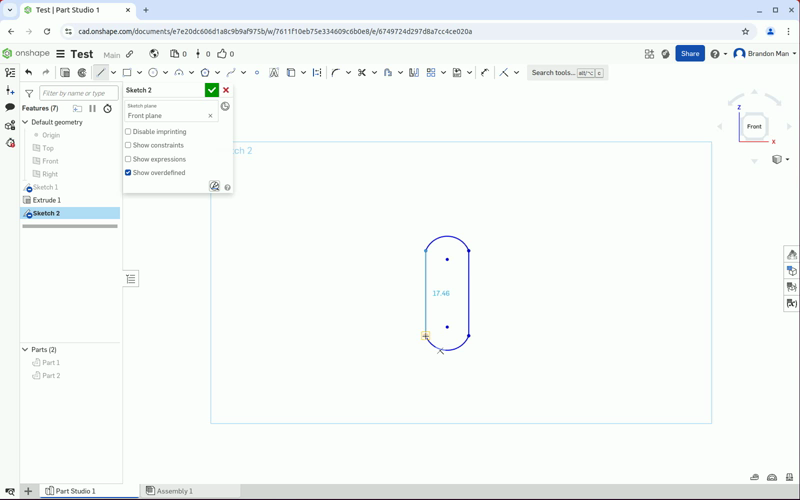
key(c)
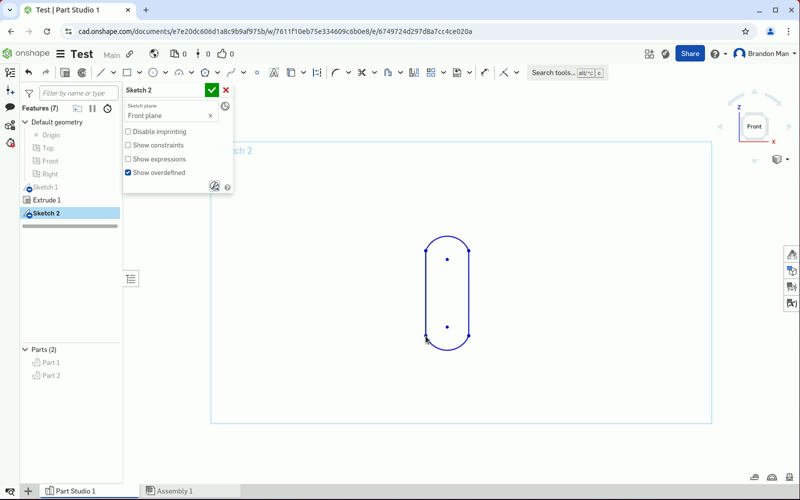
key_down(shift)
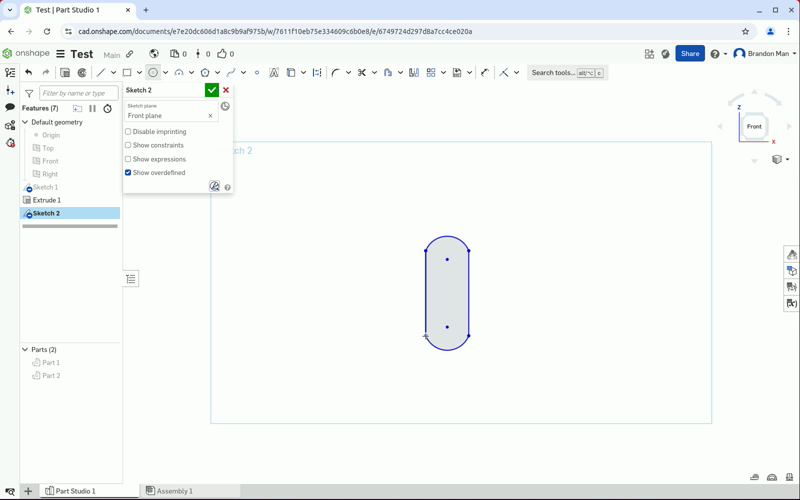
mouse_move(447, 327)
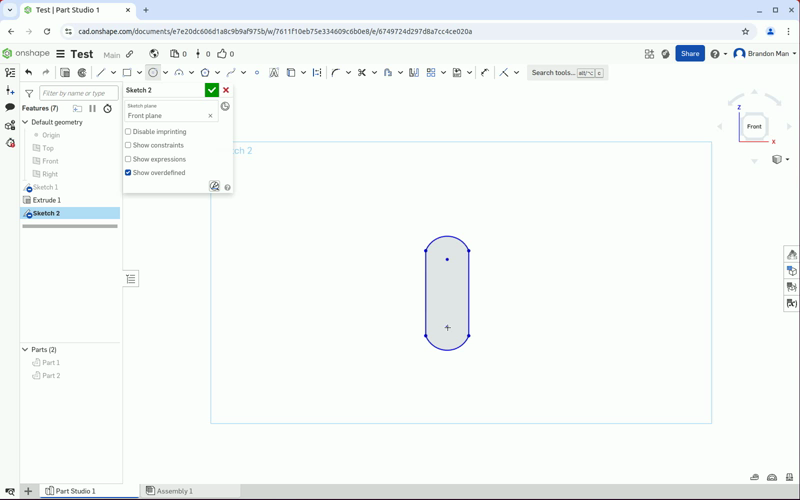
click(447, 327)
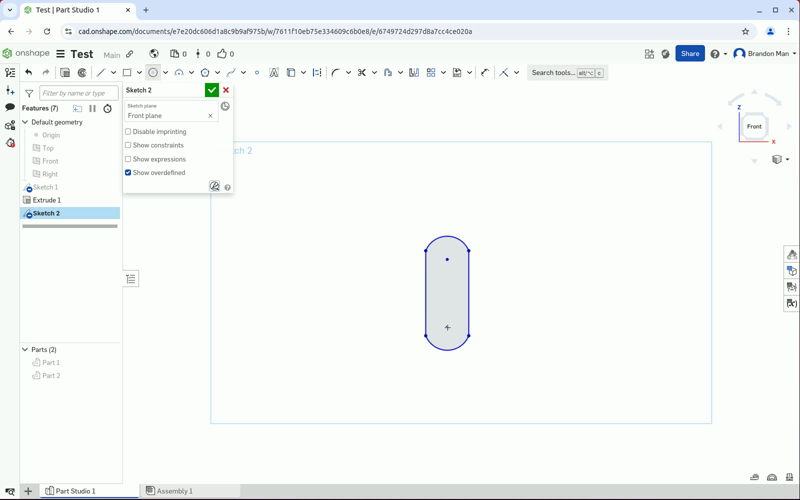
key_up(shift)
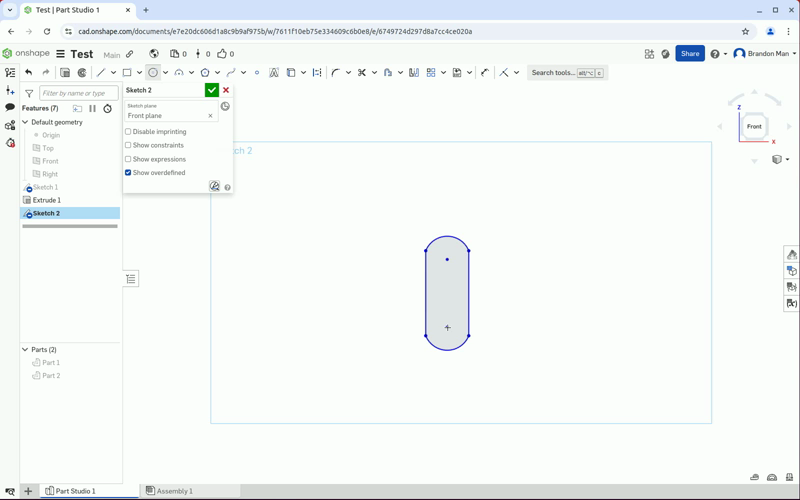
mouse_move(456, 327)
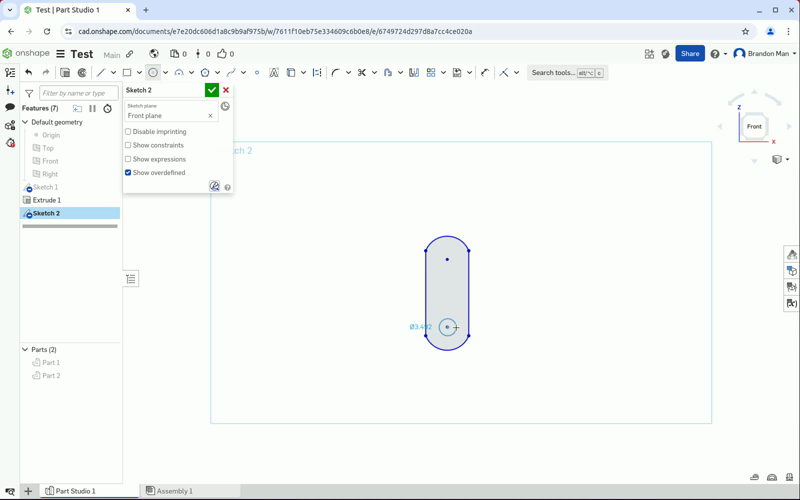
click(456, 327)
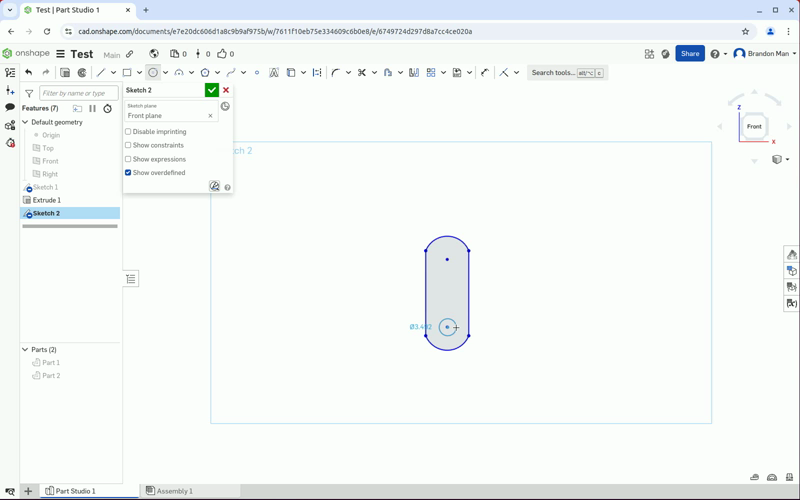
key(esc)
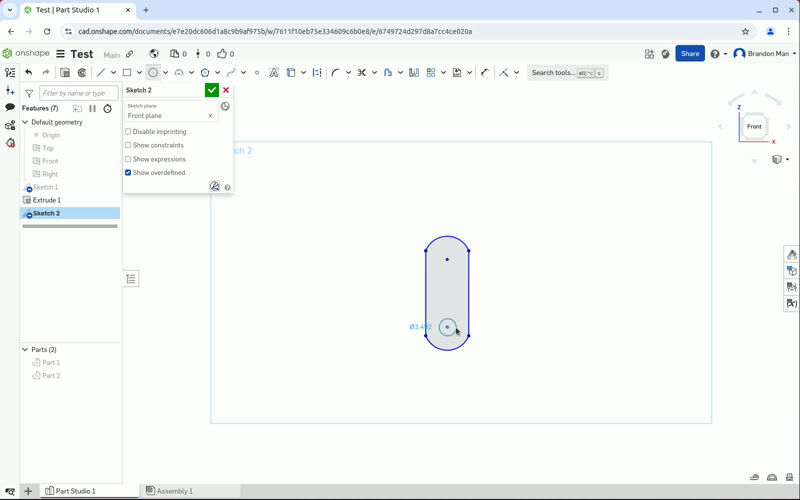
key(c)
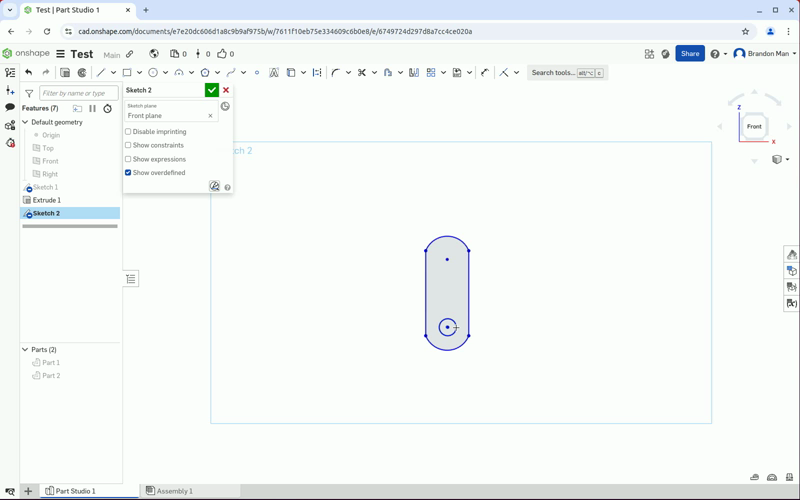
key_down(shift)
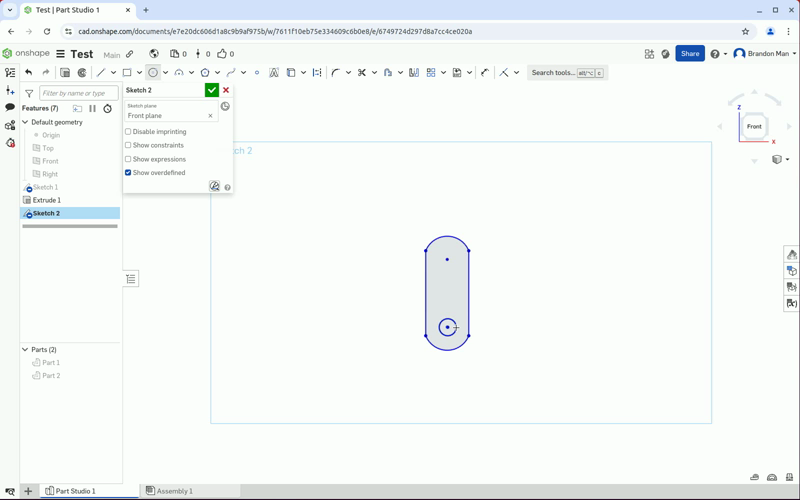
mouse_move(447, 259)
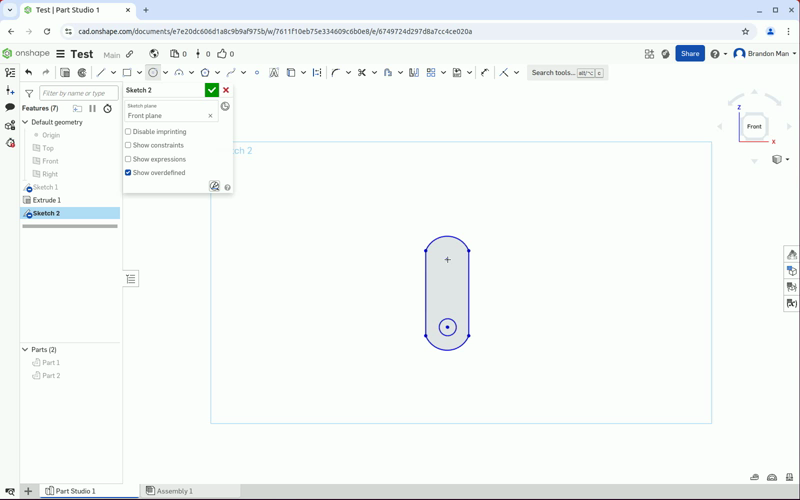
click(447, 259)
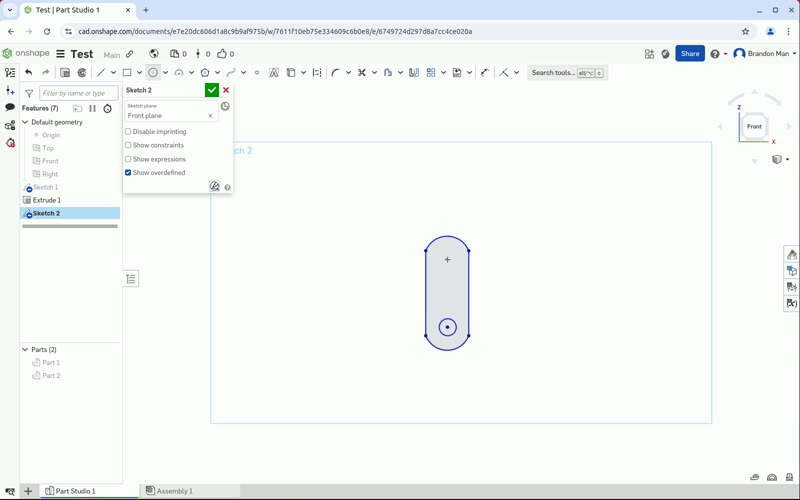
key_up(shift)
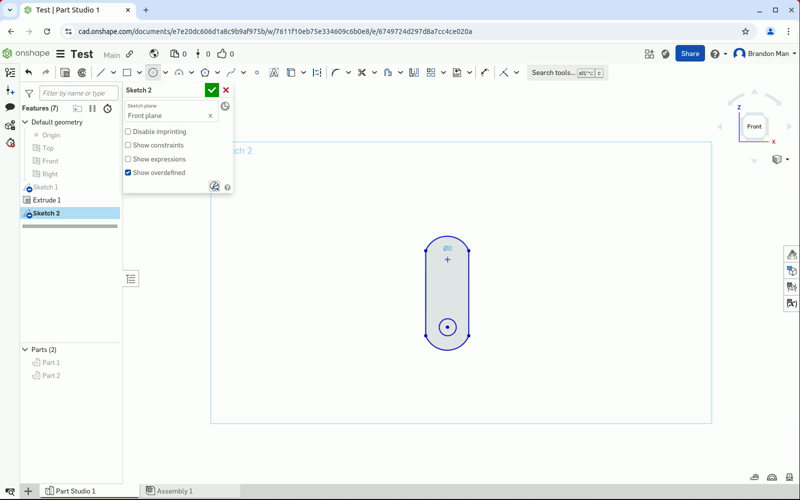
mouse_move(456, 259)
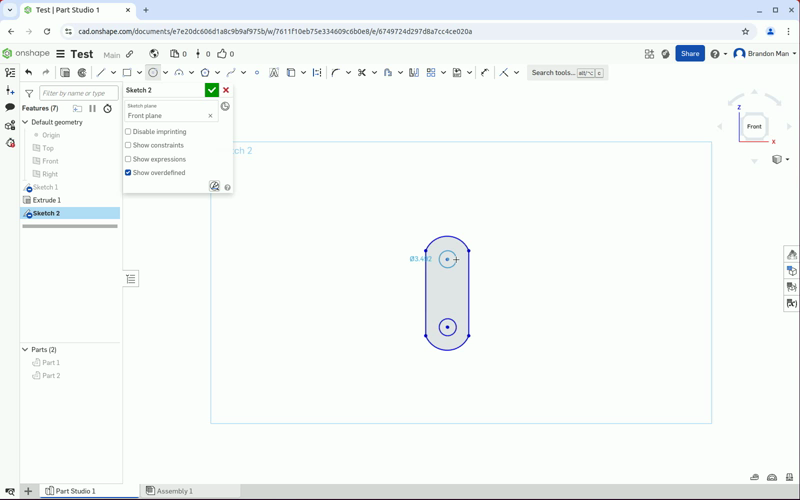
click(456, 259)
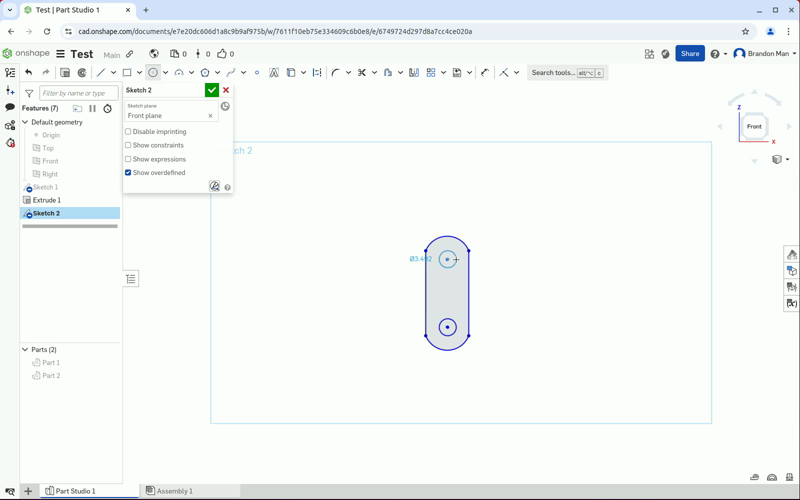
key(esc)
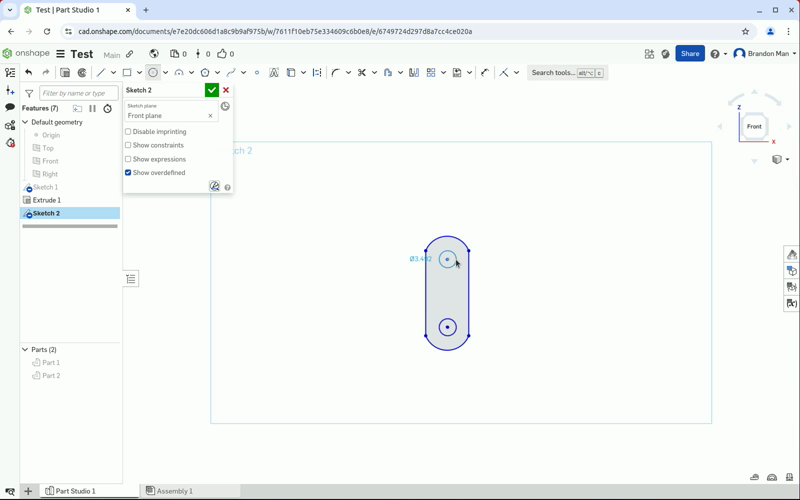
mouse_move(463, 335)
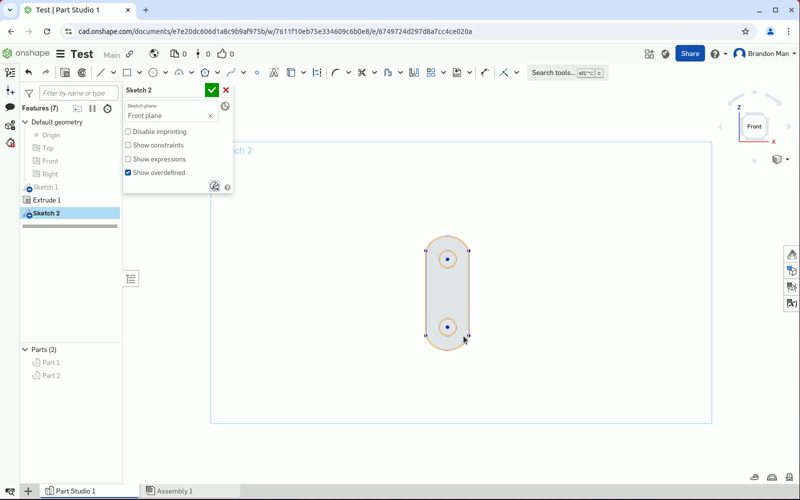
click(463, 335)
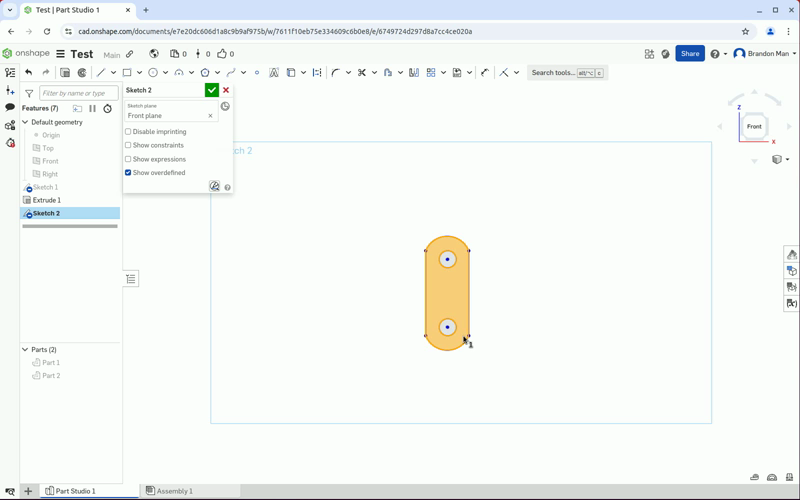
mouse_move(73, 352)
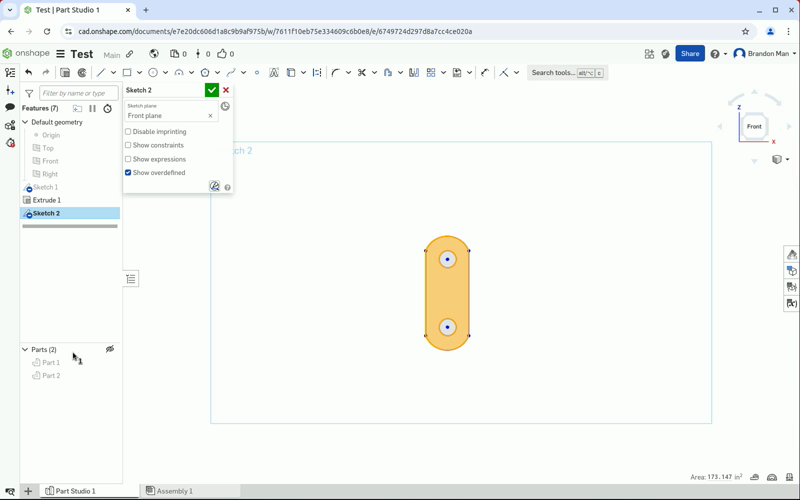
key(shift+y)
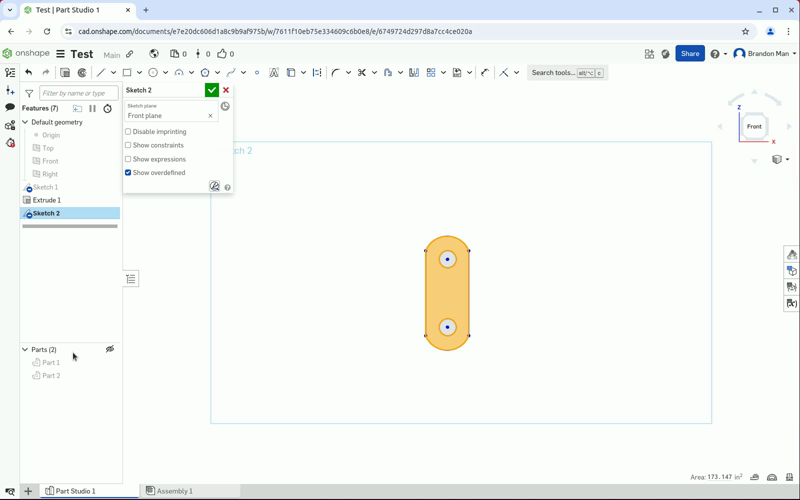
key(shift+e)
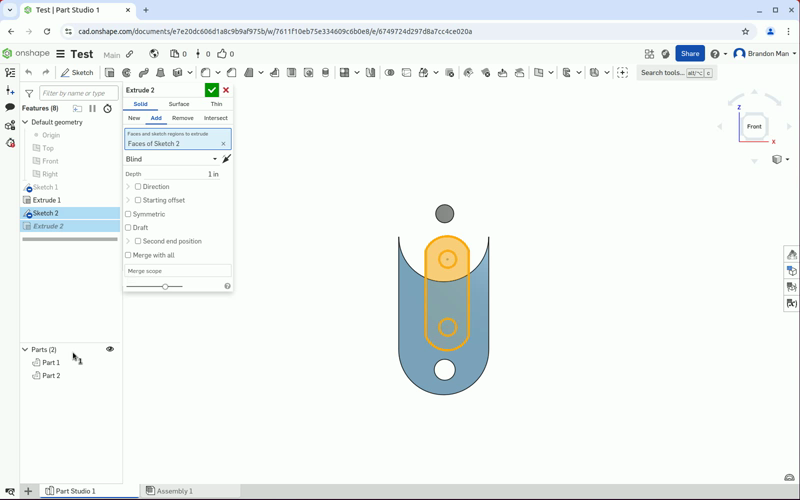
mouse_move(143, 106)
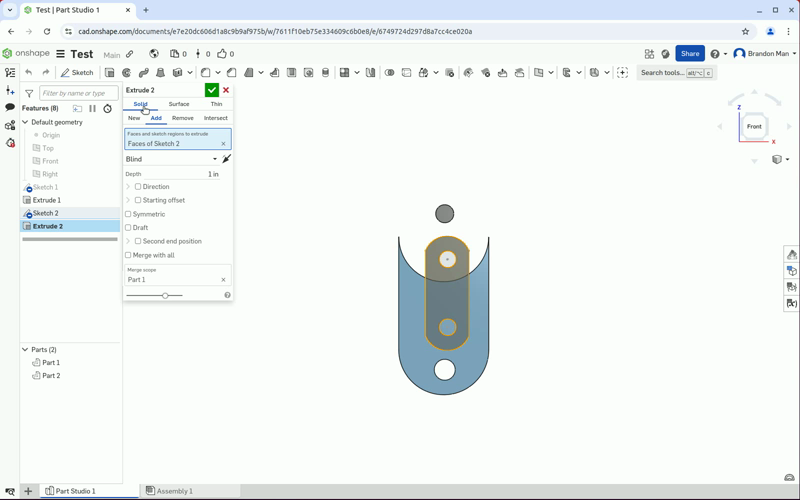
click(143, 106)
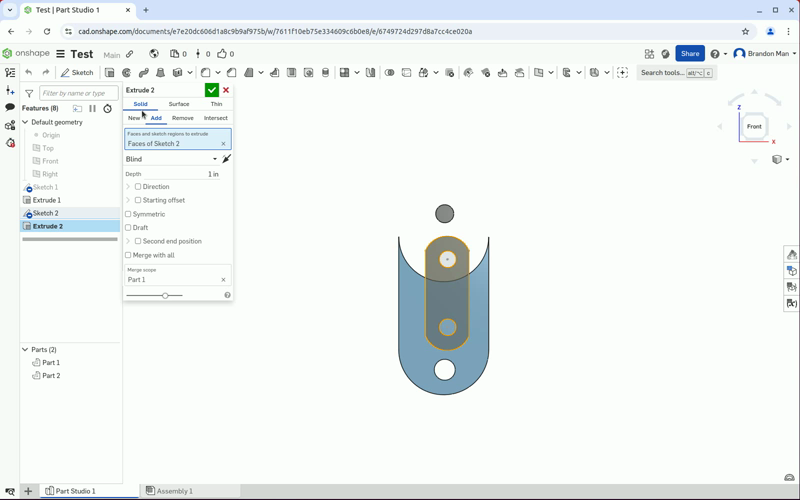
mouse_move(137, 120)
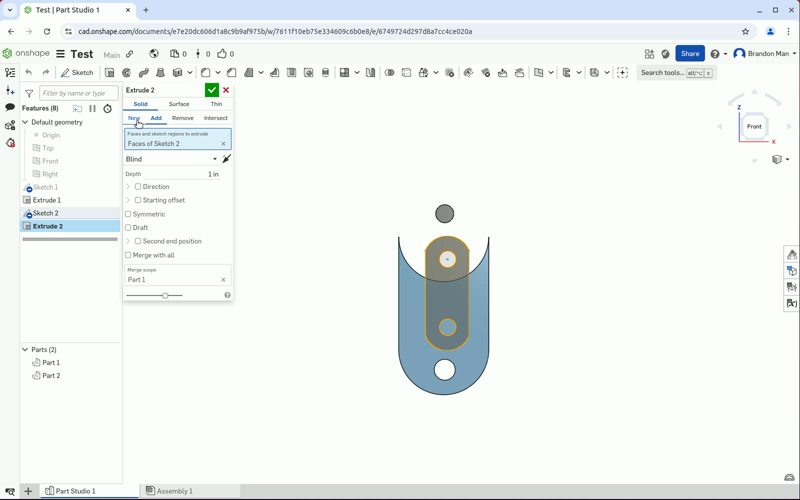
click(137, 120)
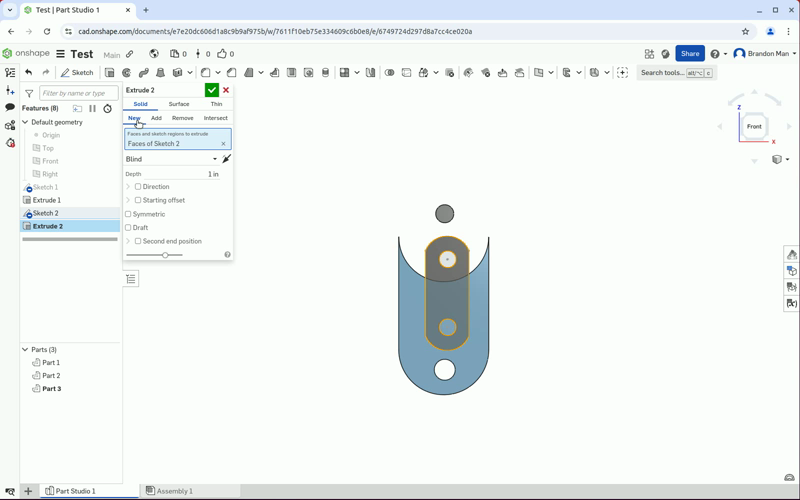
key(tab, 4)
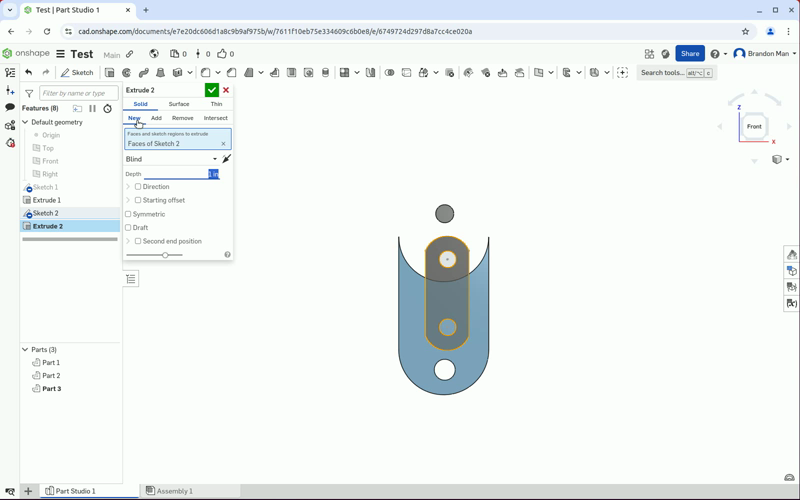
text(9.628)
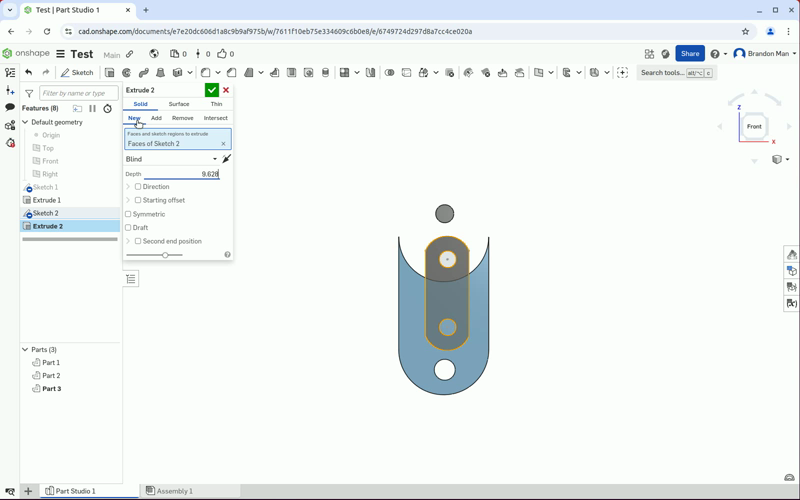
key(enter)
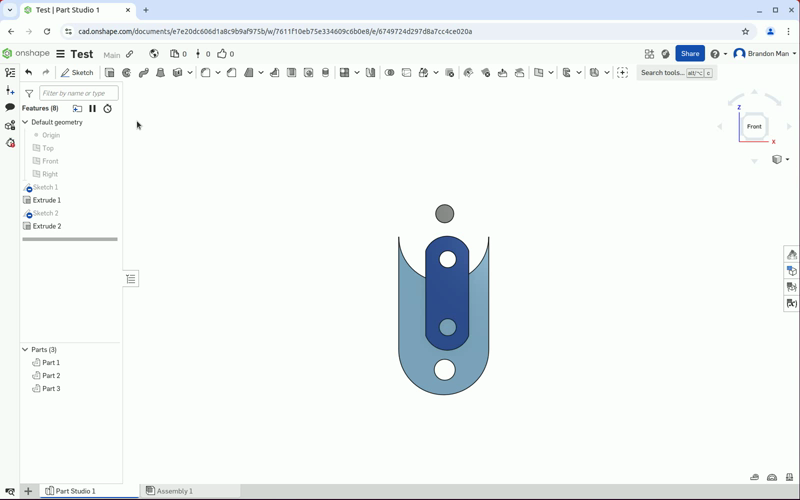
key(shift+h)
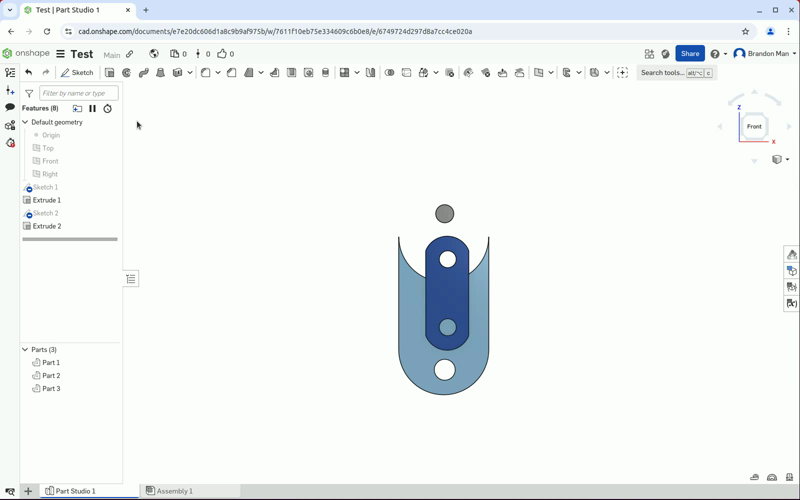
key(shift+h)
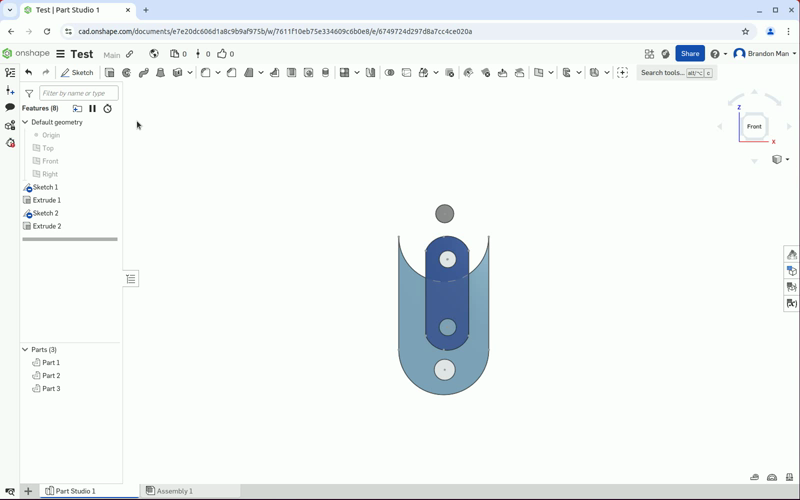
key(shift+7)
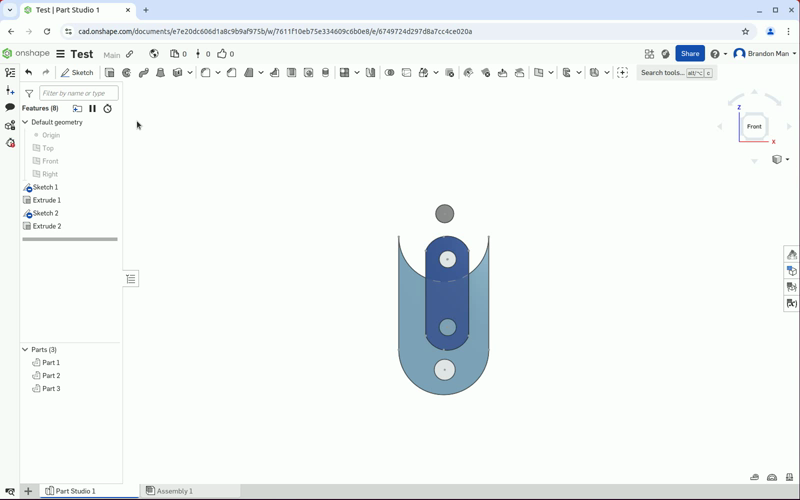
key(left, 2)
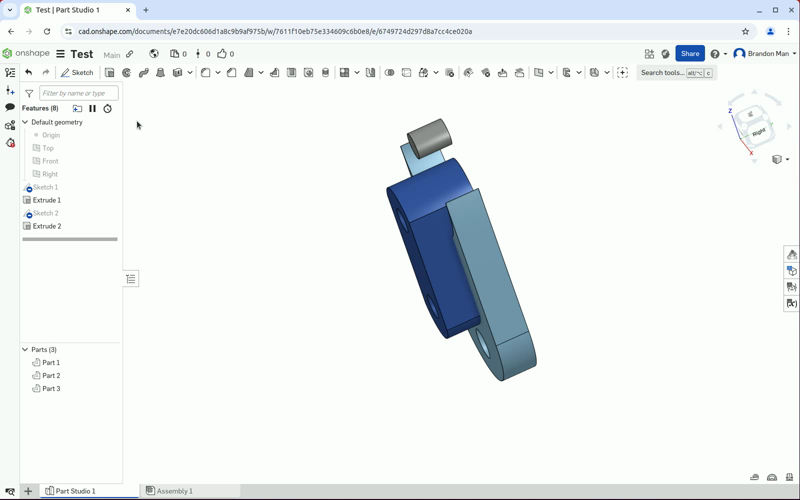
key(down, 2)
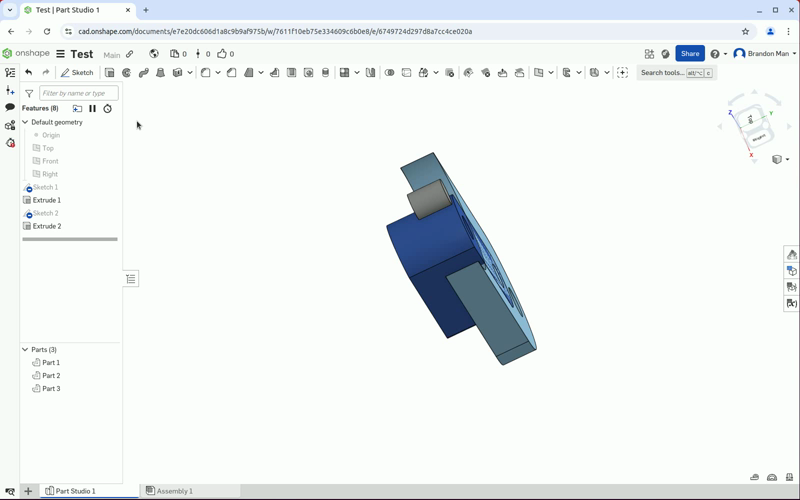
key(up, 2)
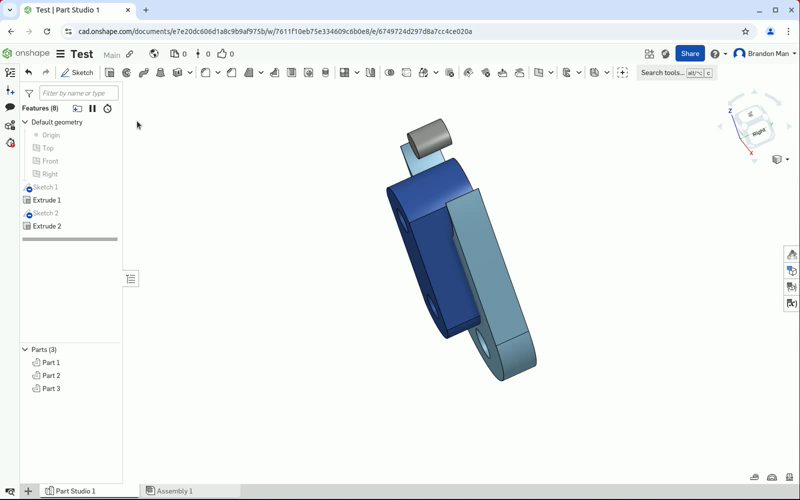
key(right, 2)
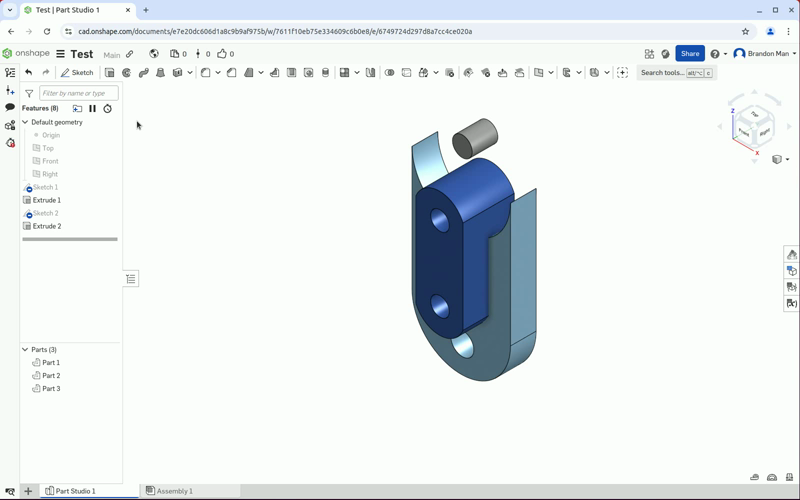
mouse_move(73, 189)
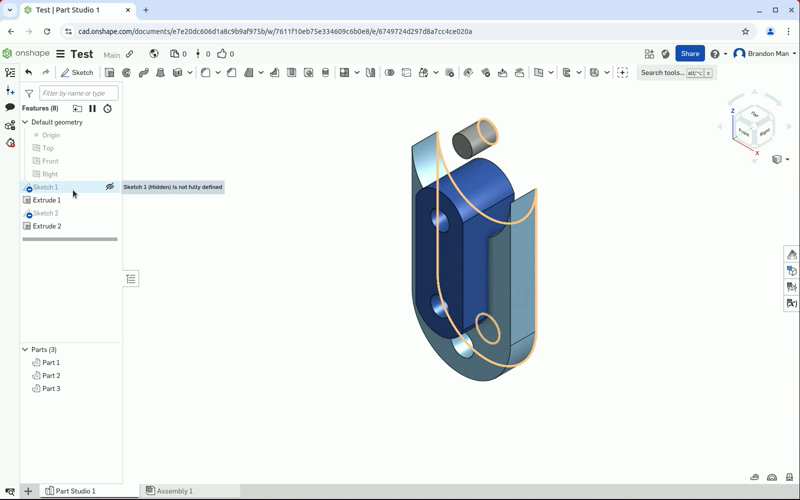
click(73, 189)